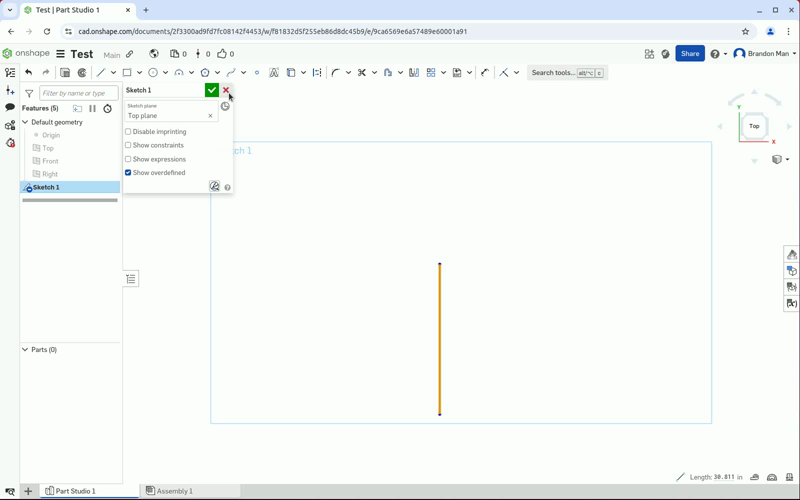
key(shift+h)
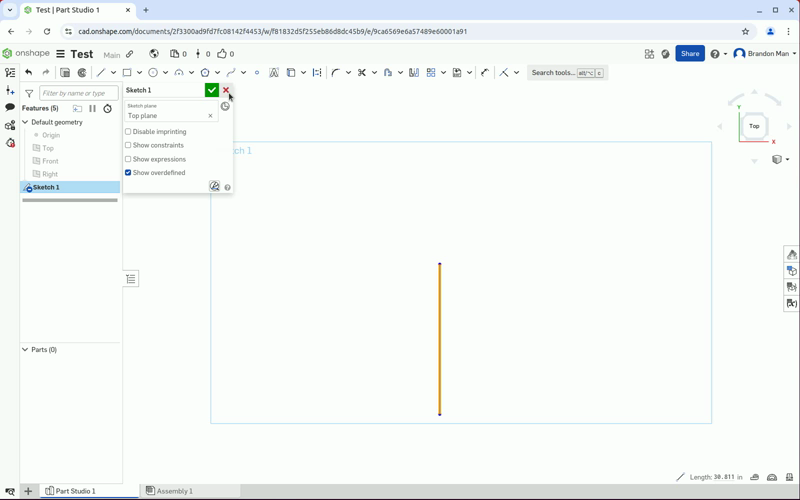
key(shift+s)
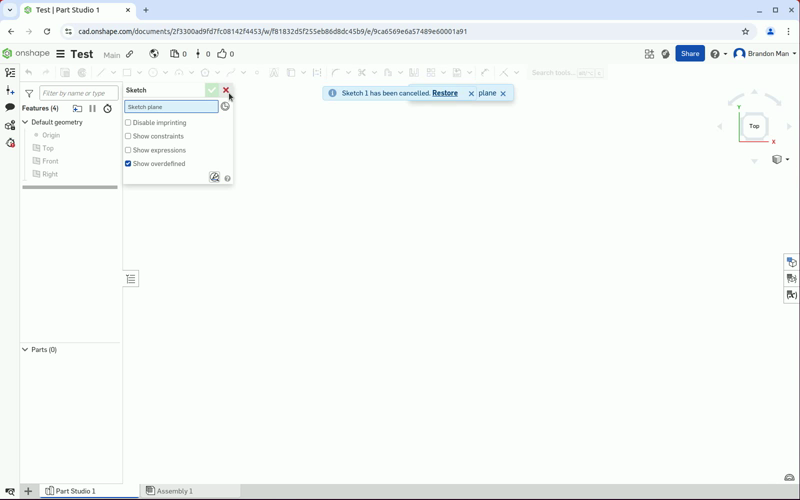
mouse_move(73, 150)
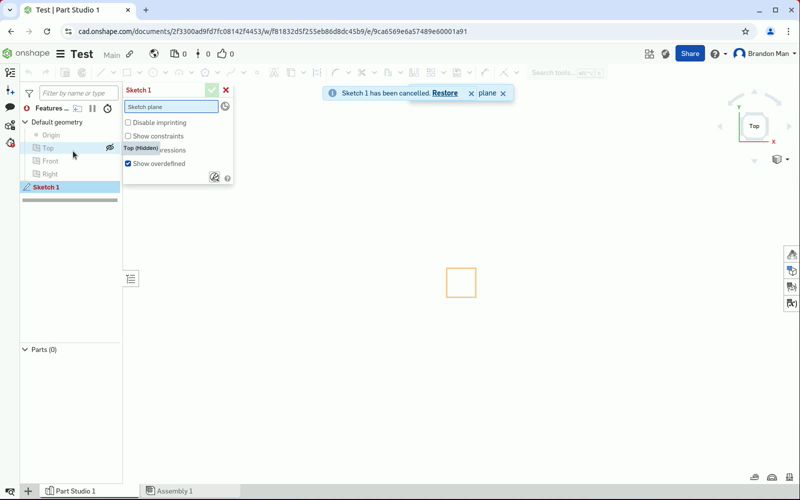
click(73, 150)
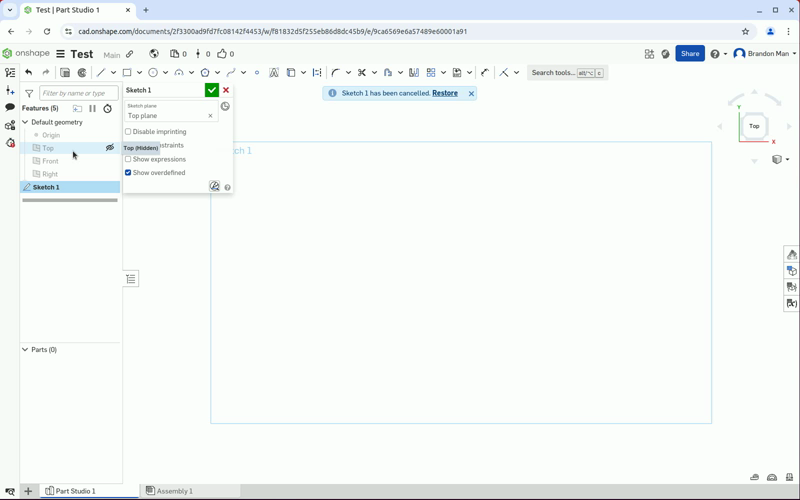
mouse_move(73, 352)
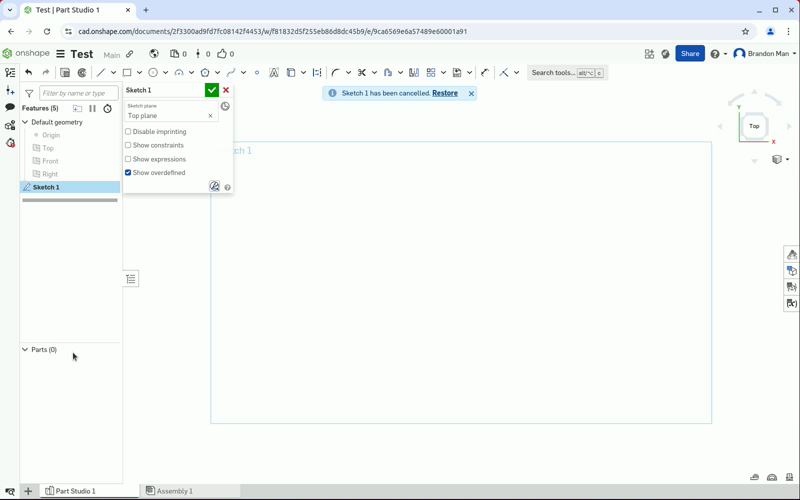
key(y)
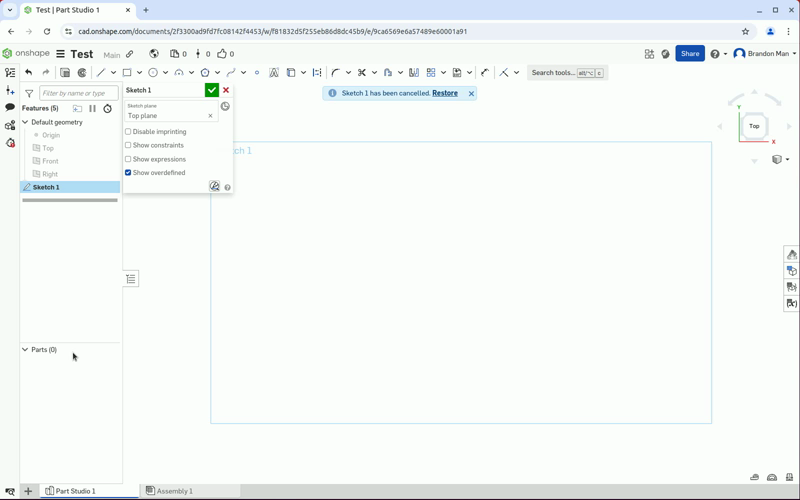
key(c)
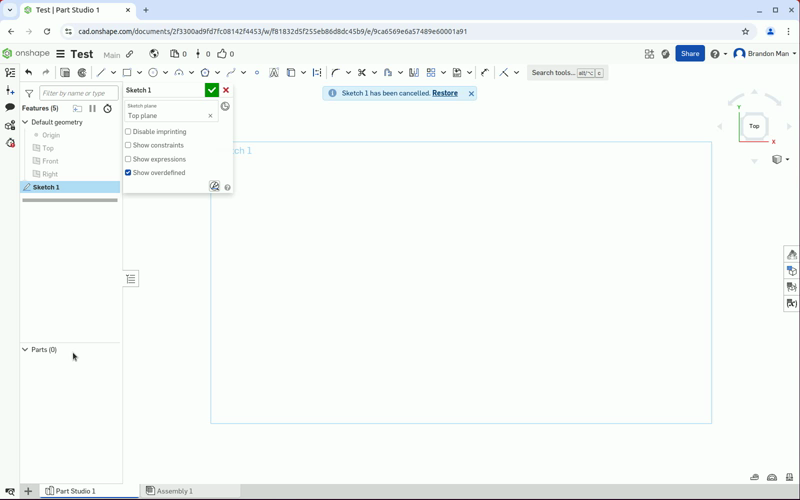
key_down(shift)
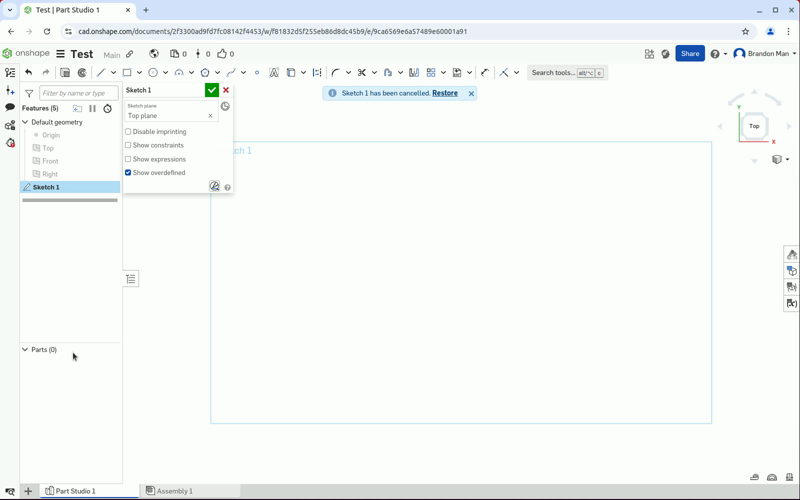
mouse_move(461, 282)
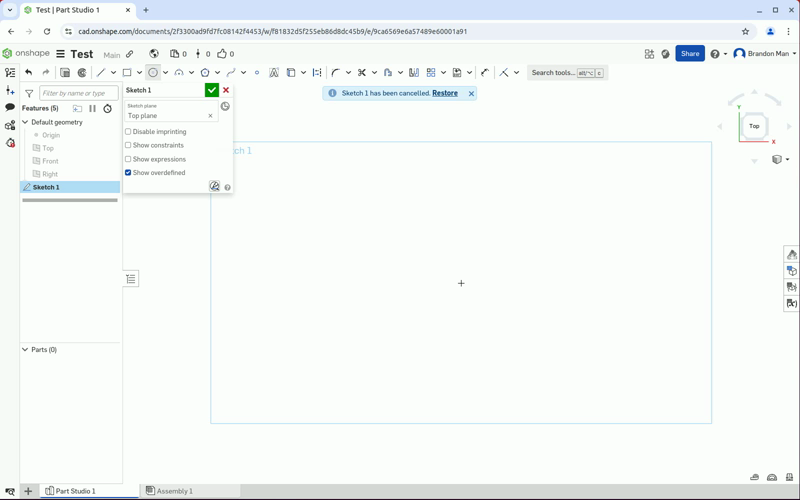
click(461, 282)
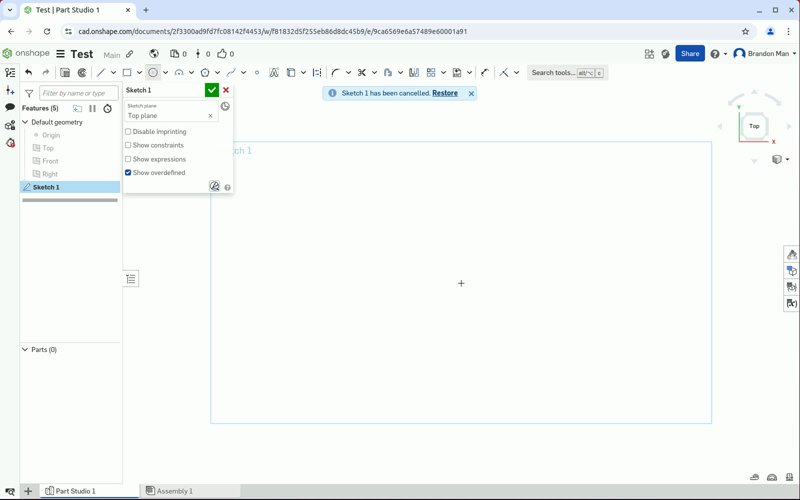
key_up(shift)
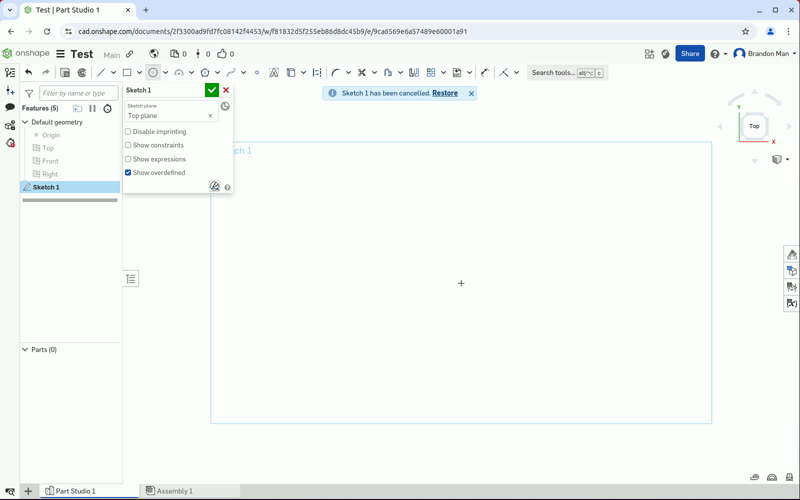
mouse_move(518, 282)
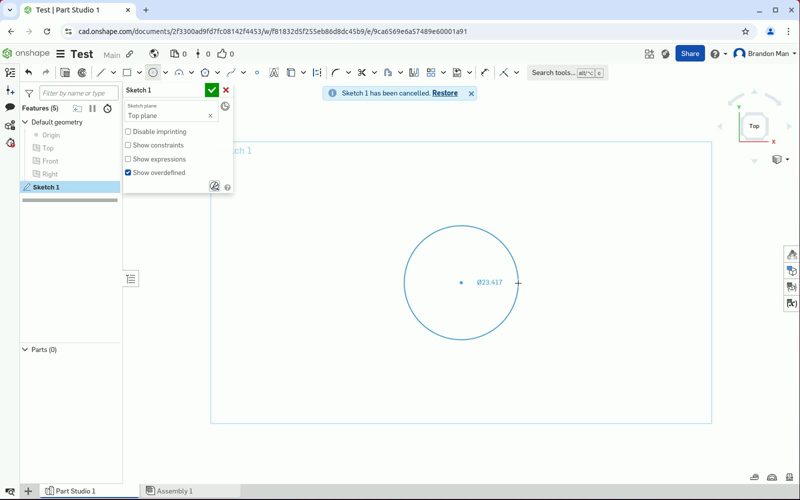
click(518, 282)
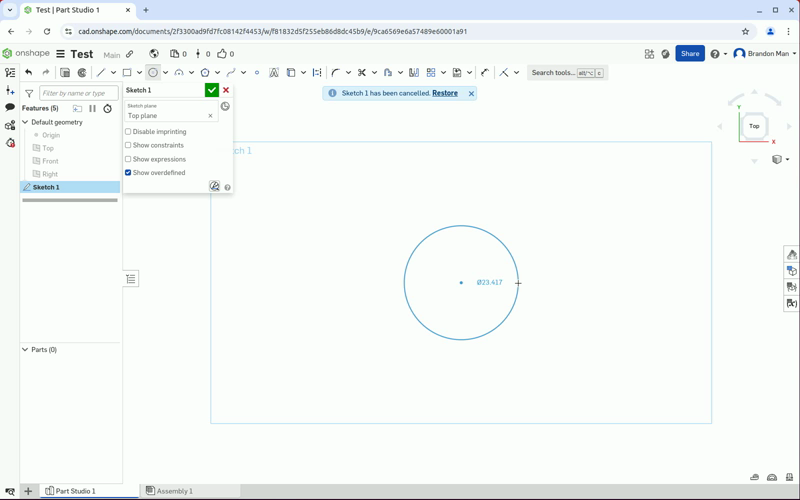
key(esc)
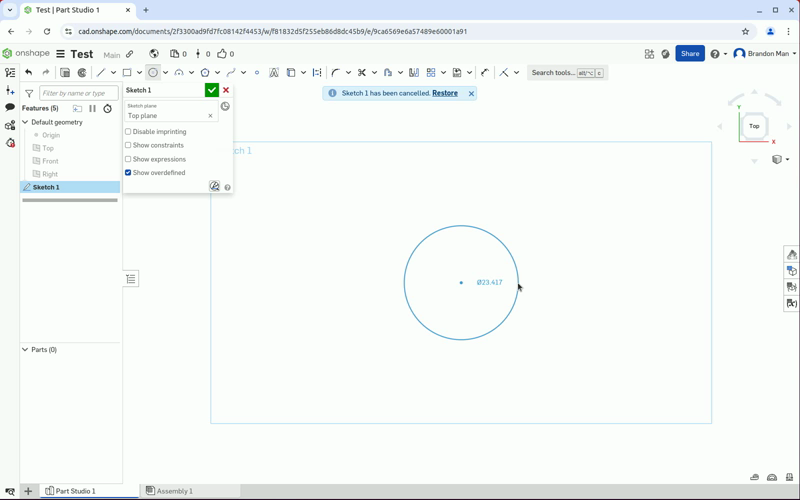
mouse_move(460, 324)
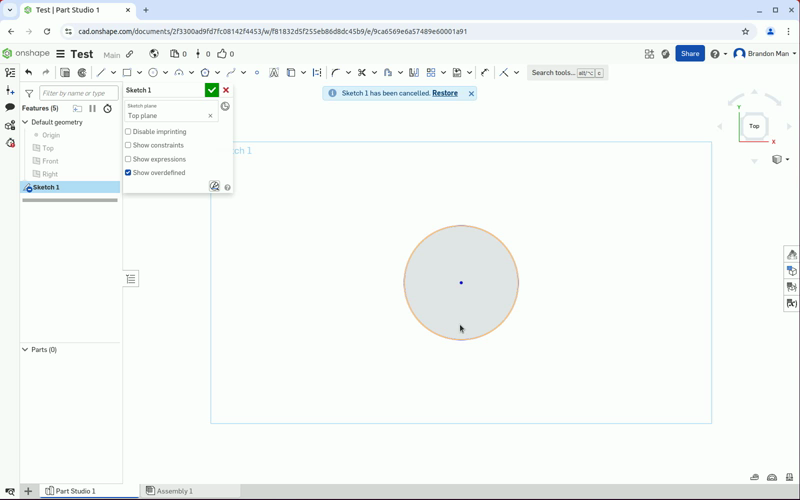
click(460, 324)
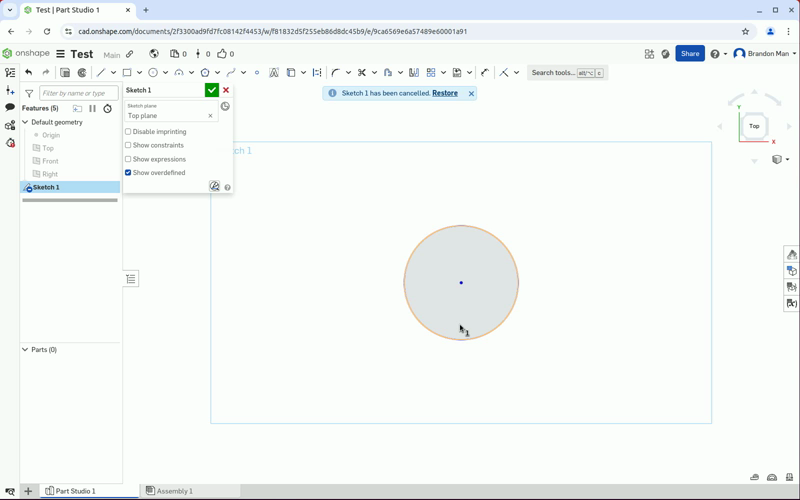
mouse_move(73, 352)
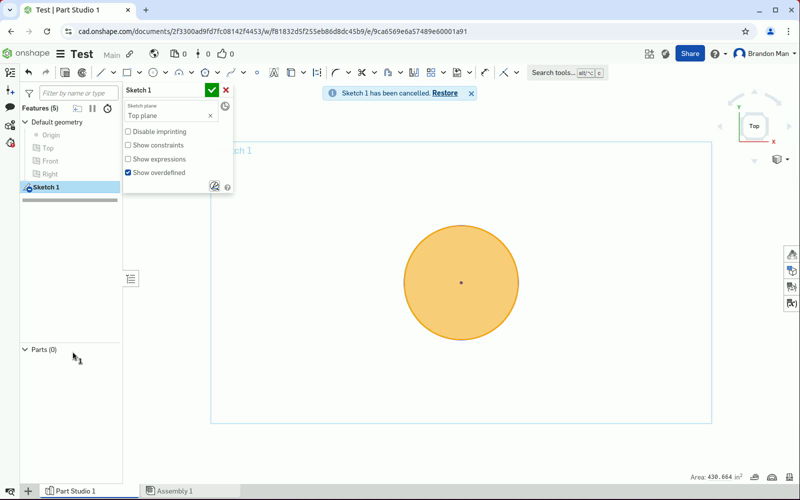
key(shift+y)
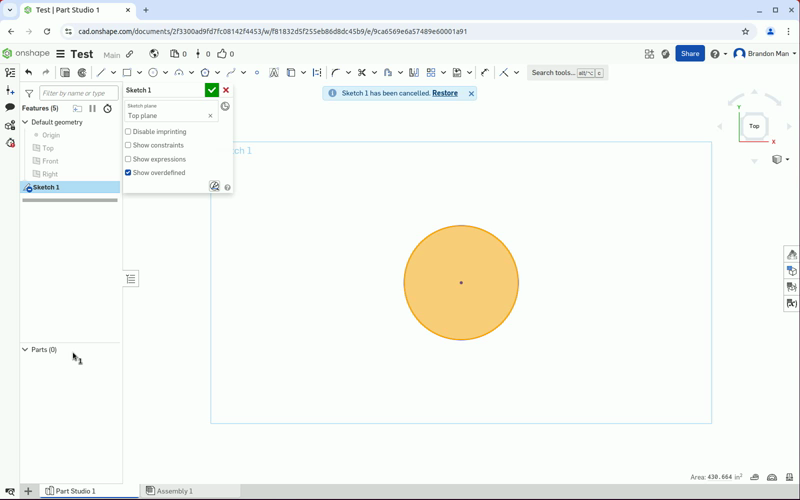
key(shift+e)
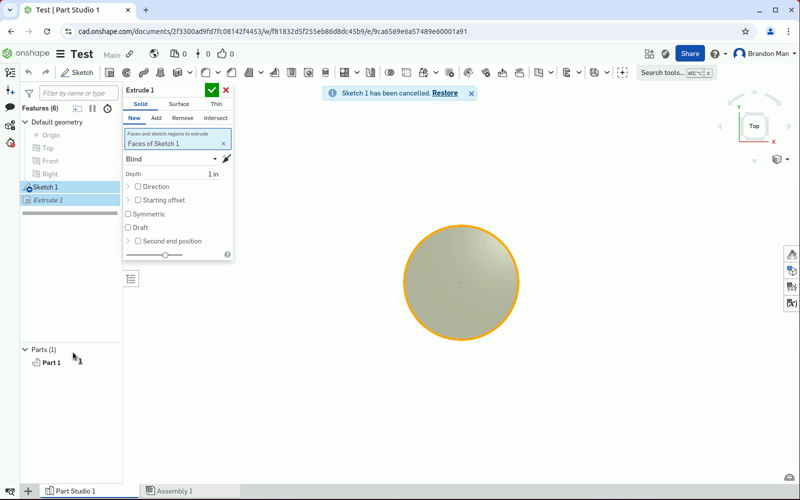
mouse_move(143, 106)
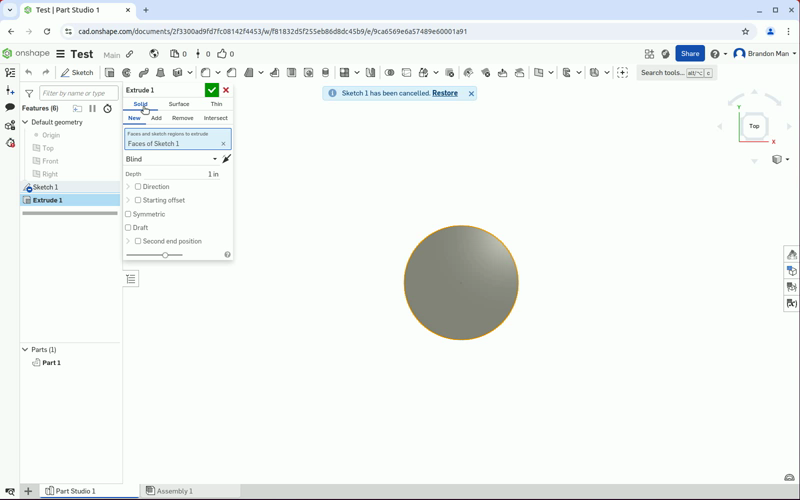
click(143, 106)
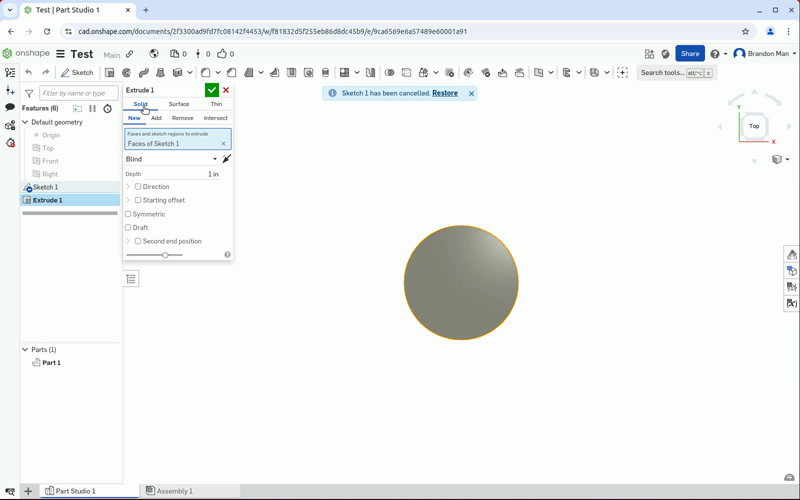
mouse_move(137, 120)
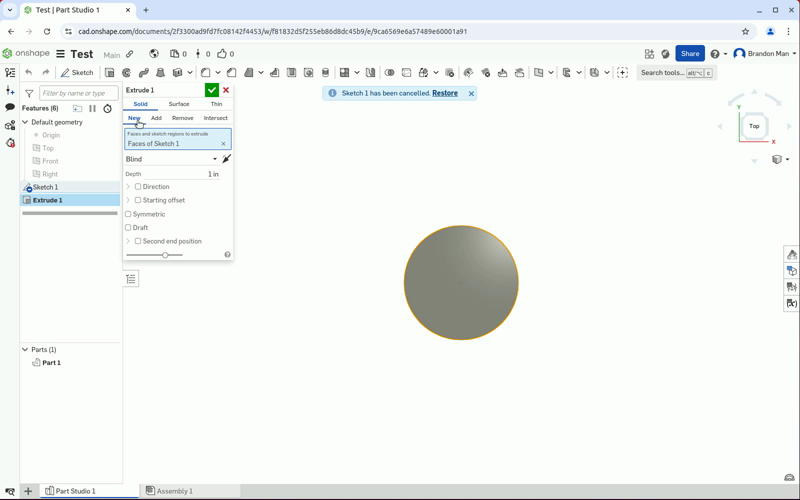
click(137, 120)
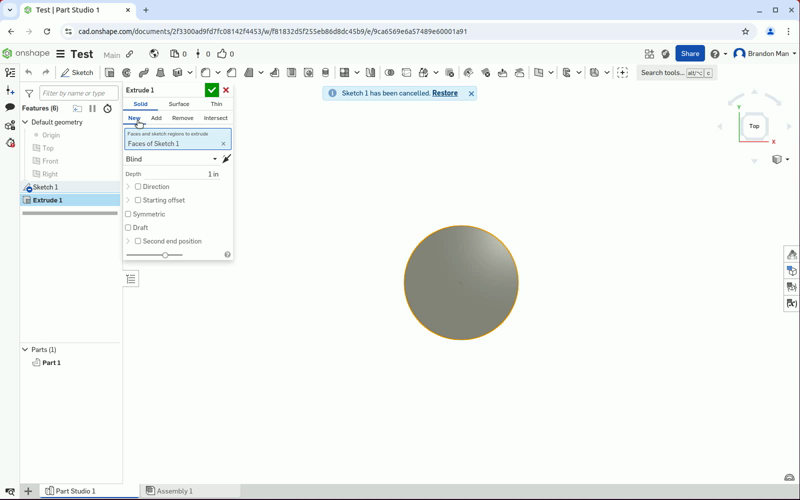
key(tab, 4)
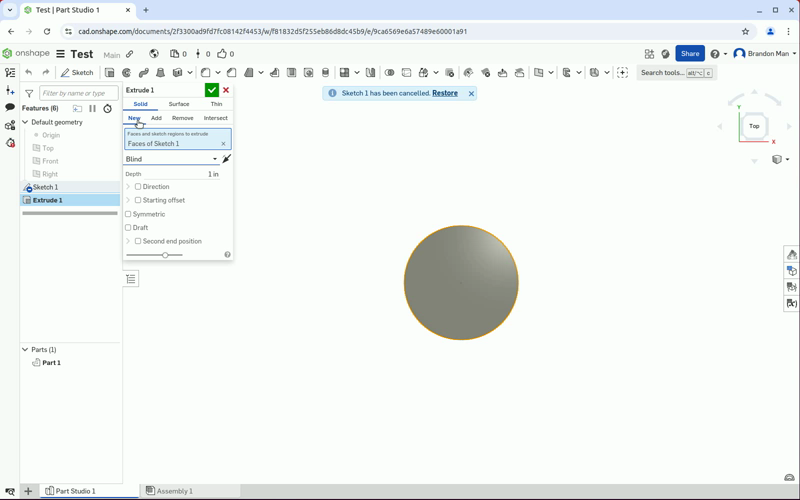
text(46.216)
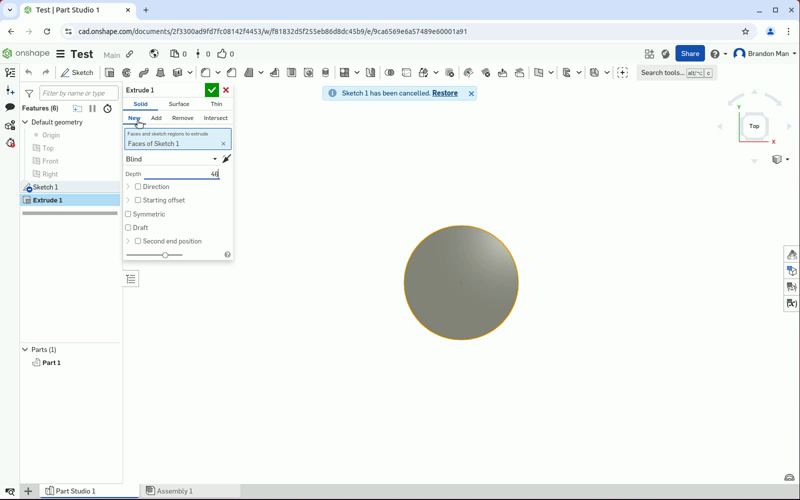
key(tab, 3)
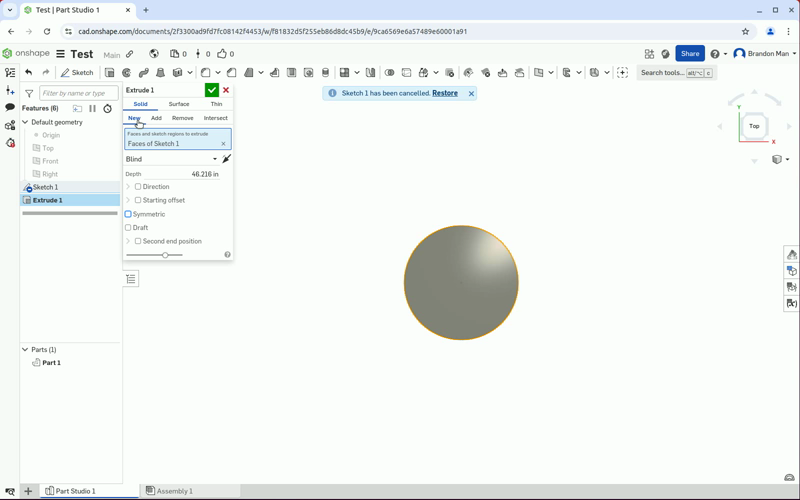
key(space)
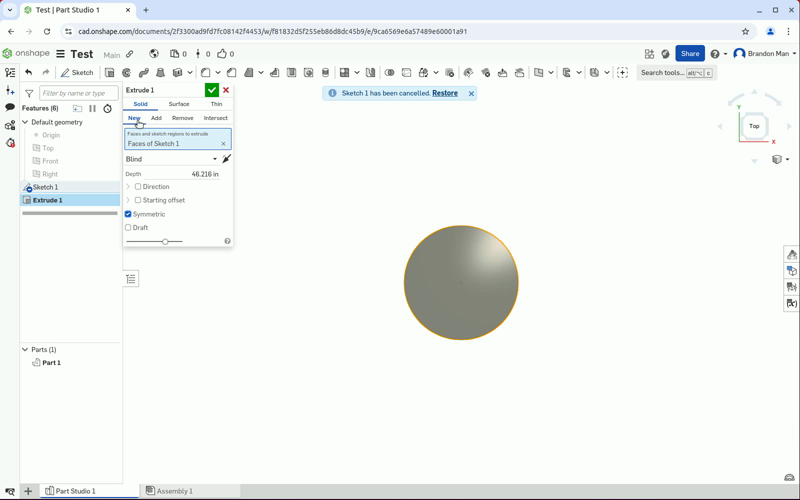
key(enter)
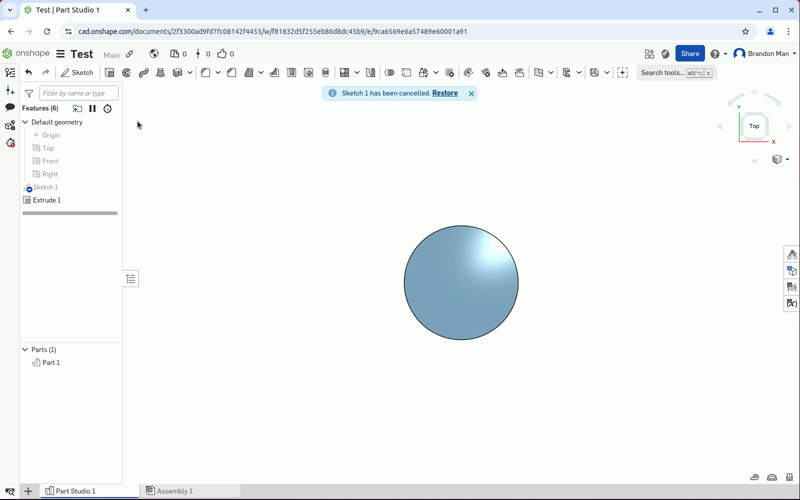
key(shift+h)
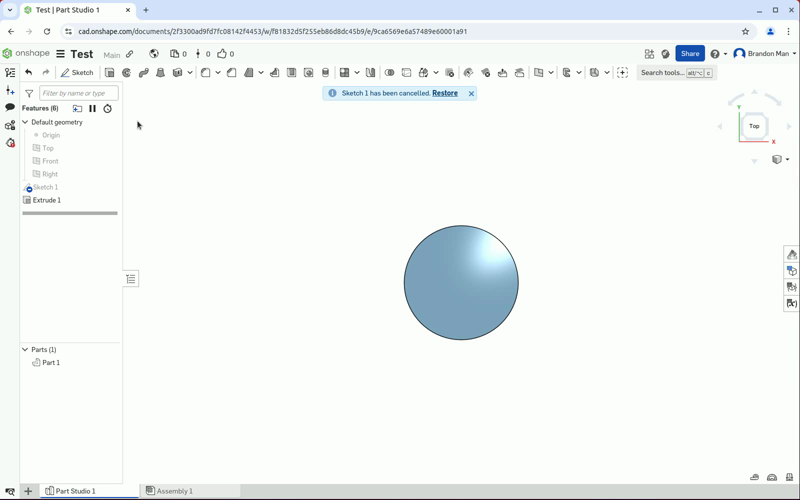
key(shift+h)
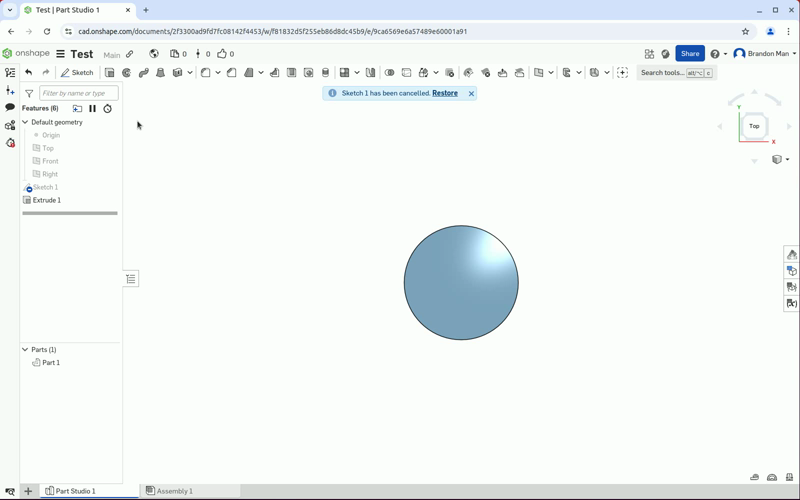
mouse_move(73, 189)
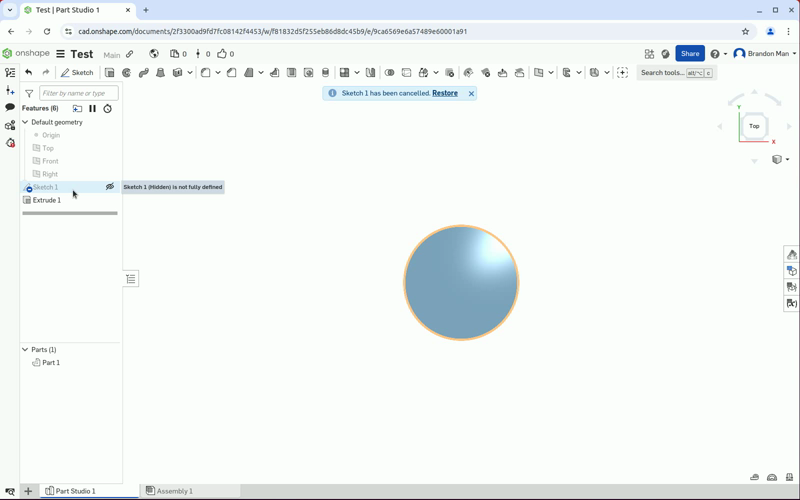
click(73, 189)
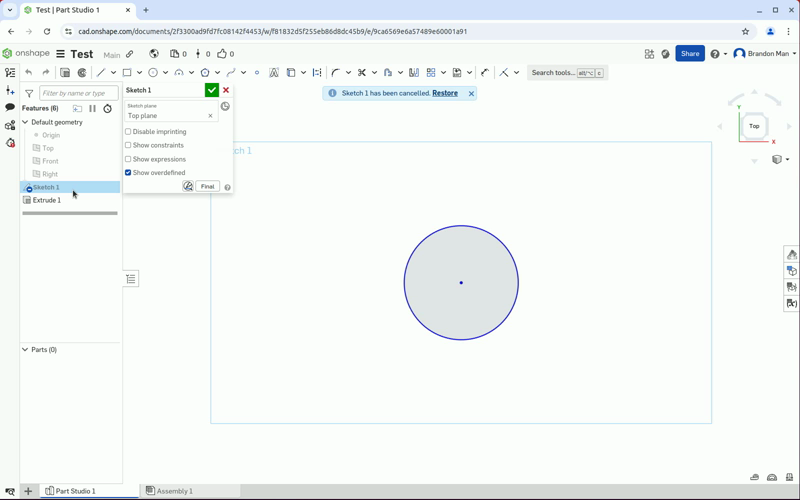
mouse_move(229, 92)
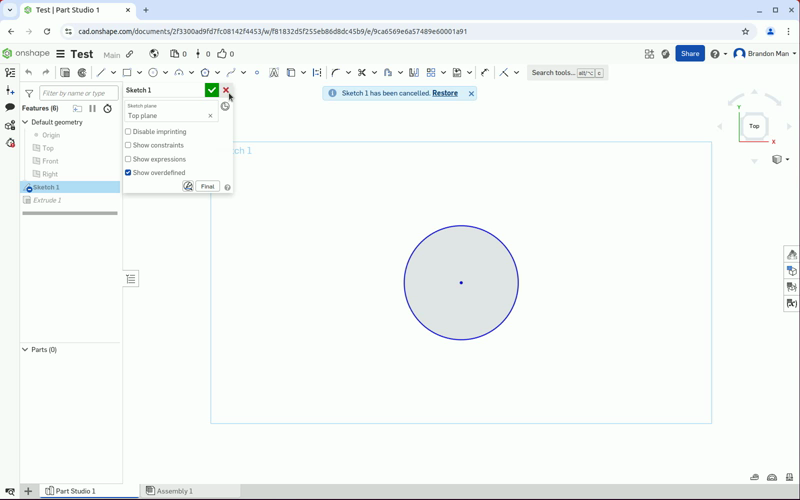
click(229, 92)
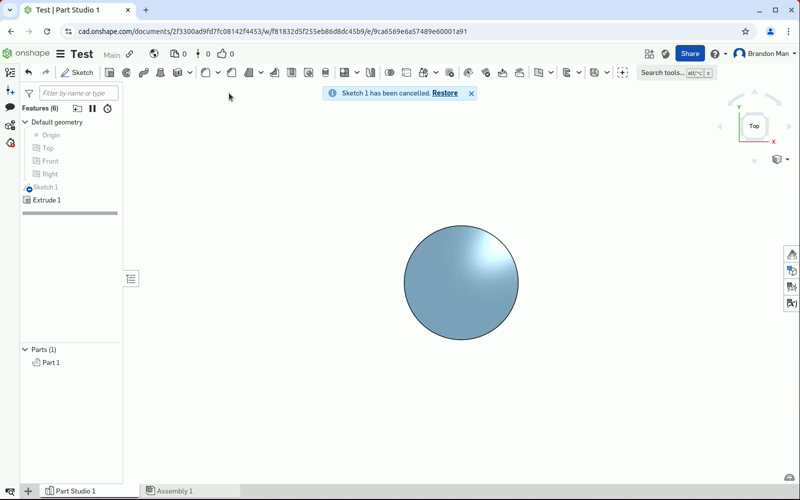
mouse_move(541, 75)
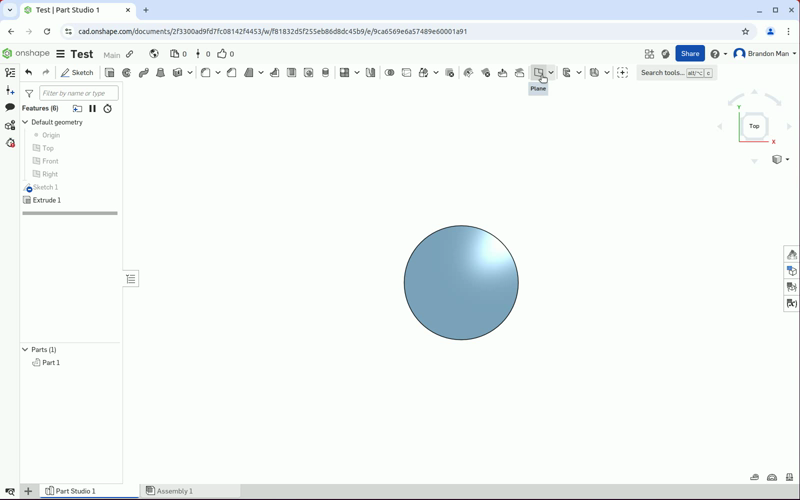
click(541, 75)
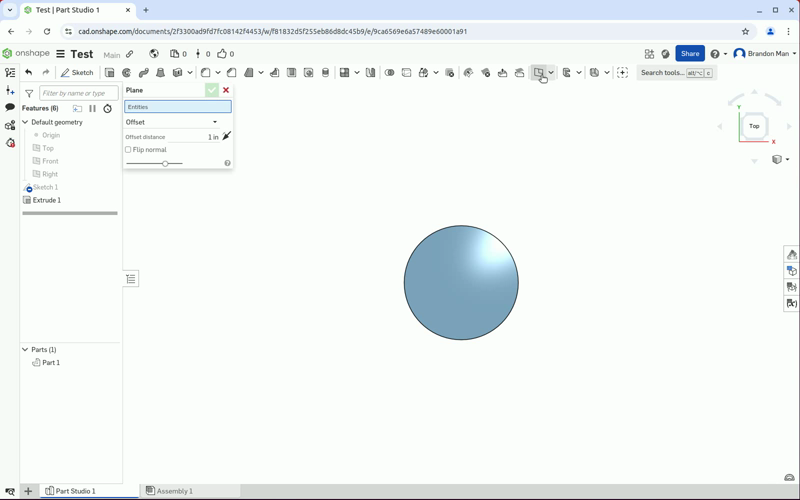
mouse_move(73, 150)
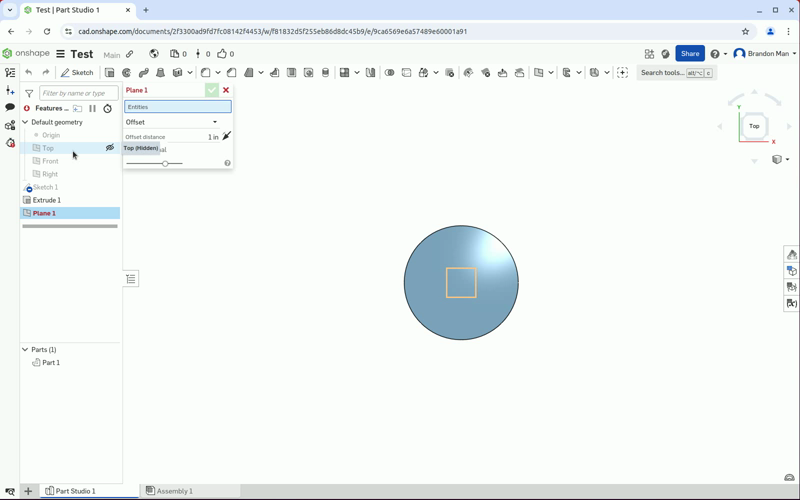
click(73, 150)
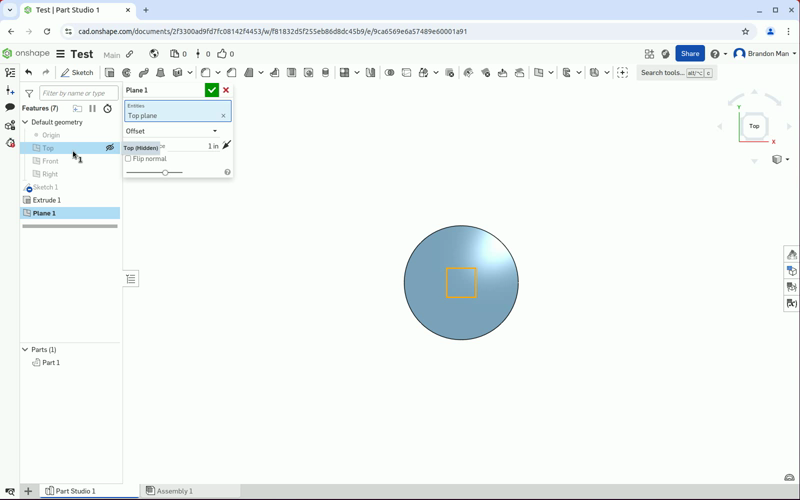
key(tab, 2)
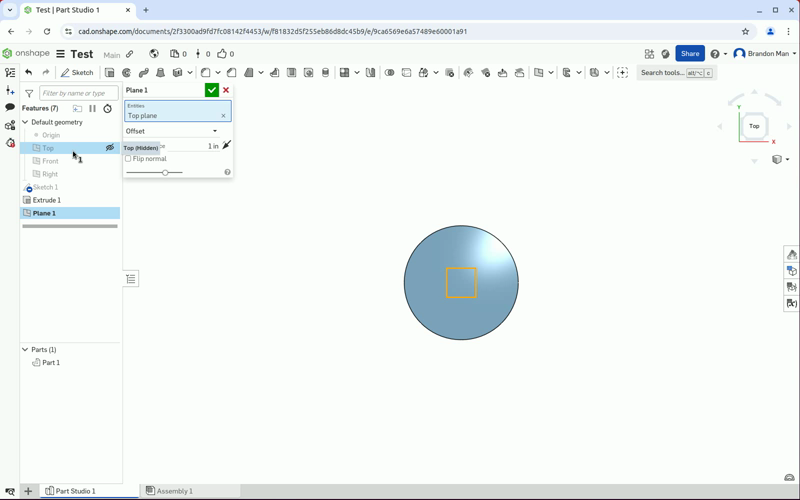
text(23.108)
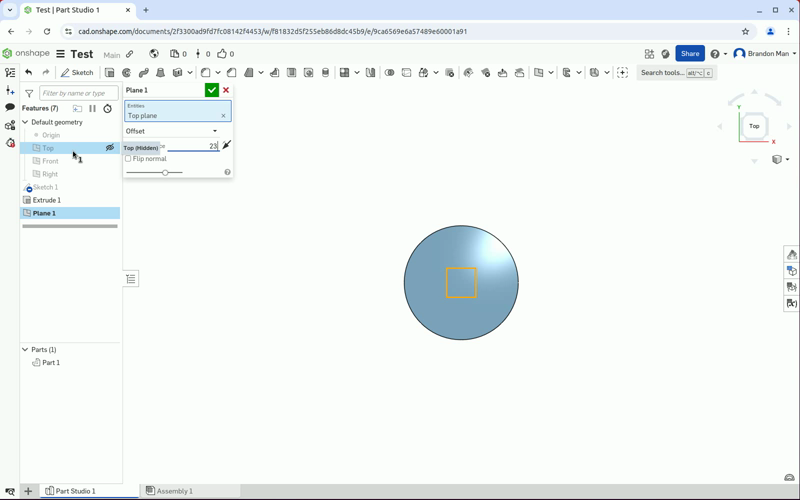
key(enter, 2)
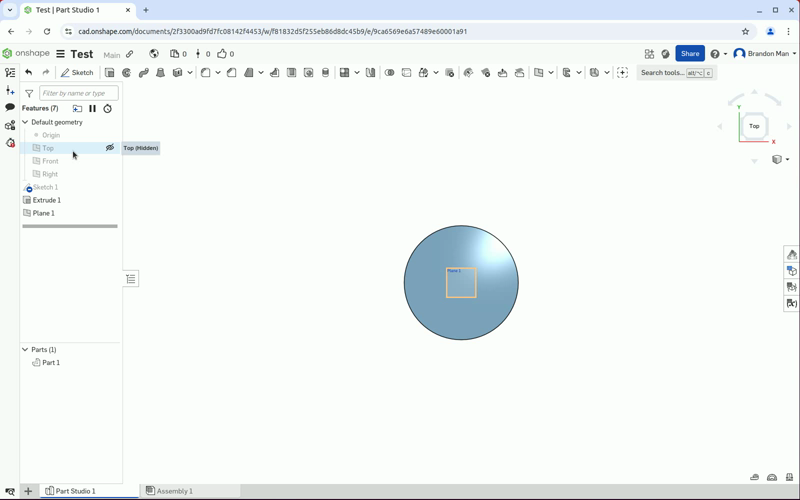
key(shift+s)
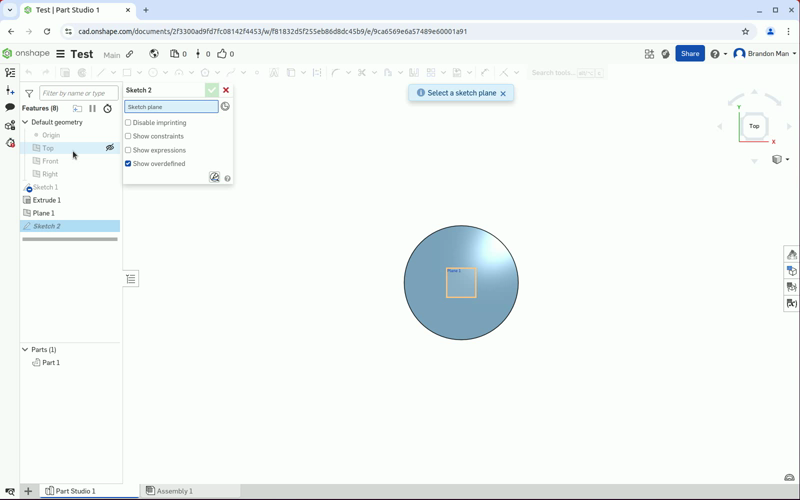
mouse_move(73, 215)
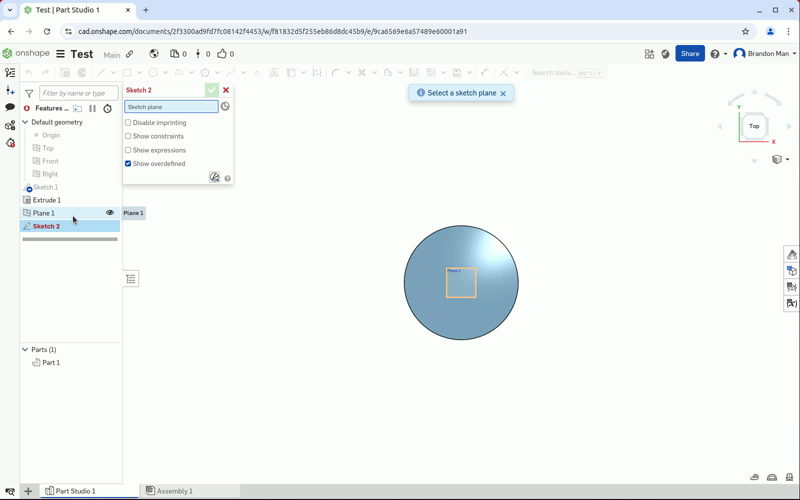
click(73, 215)
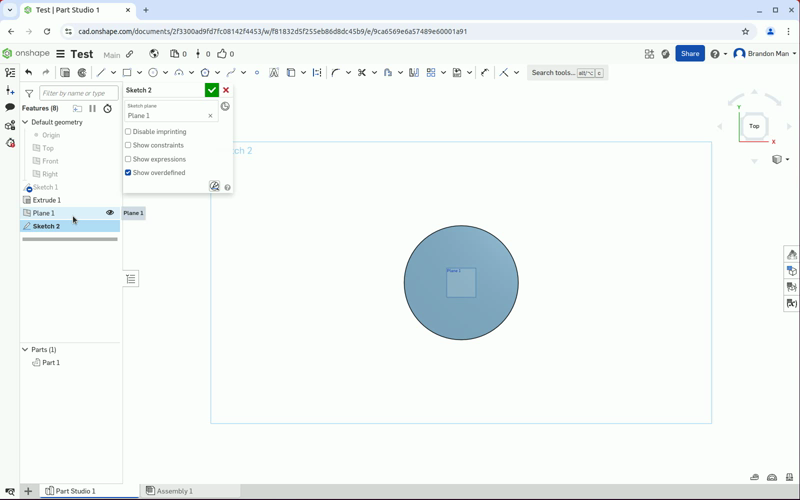
mouse_move(73, 352)
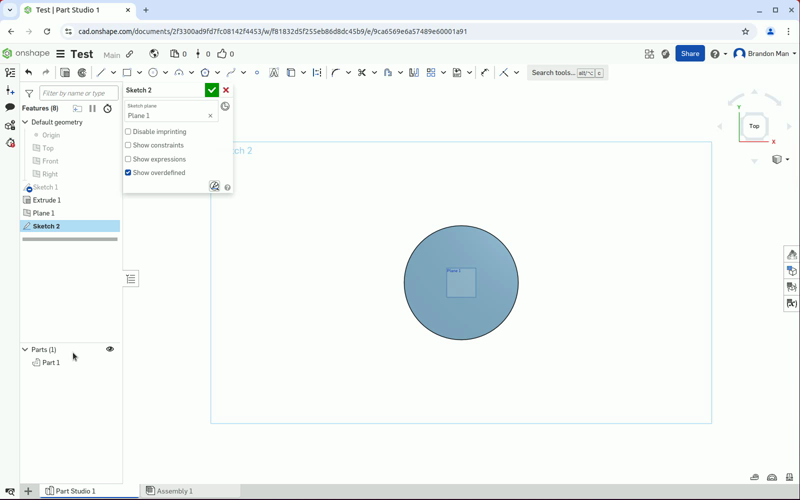
key(y)
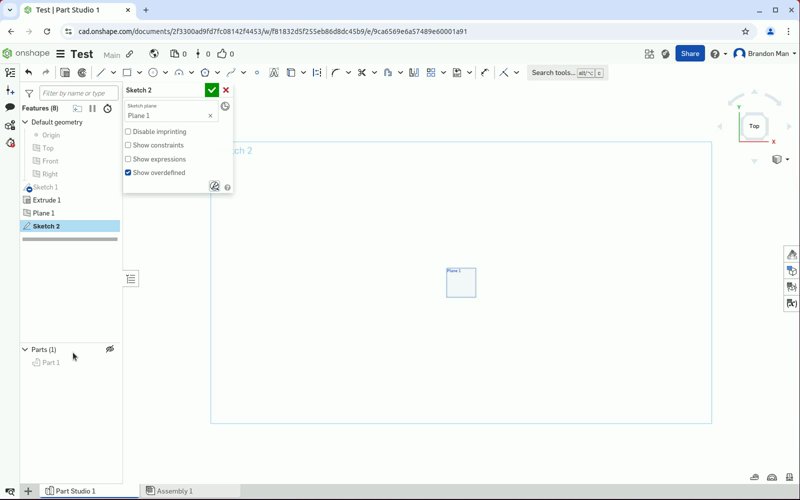
key(l)
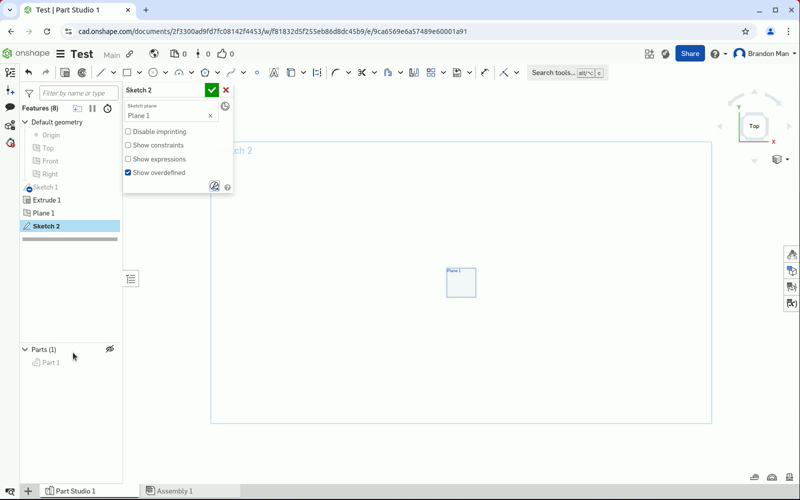
key_down(shift)
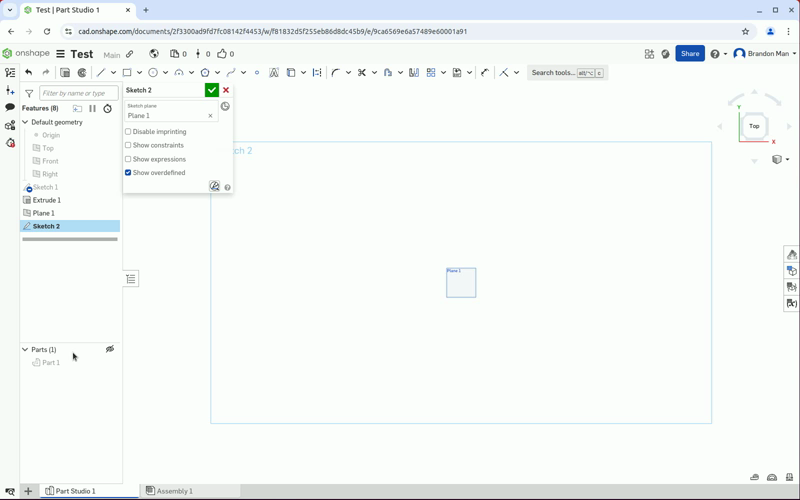
mouse_move(433, 297)
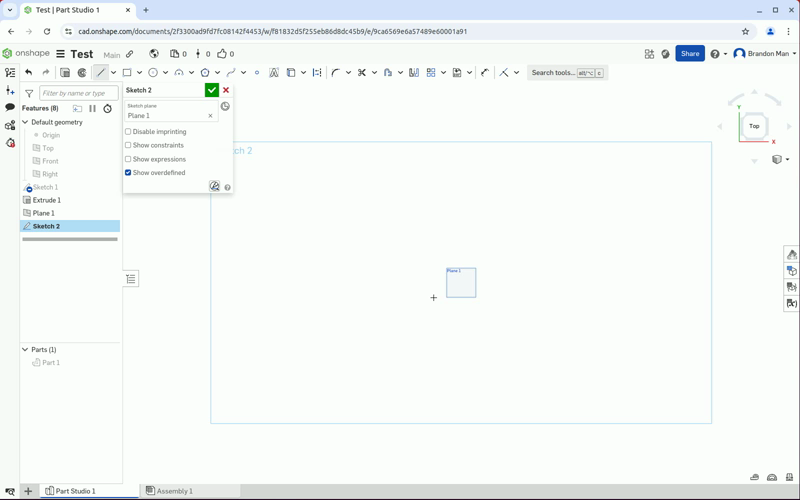
click(433, 297)
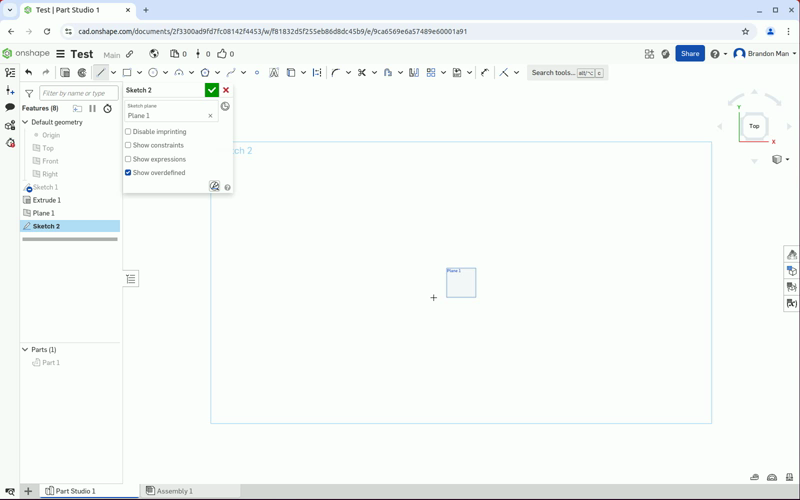
key_up(shift)
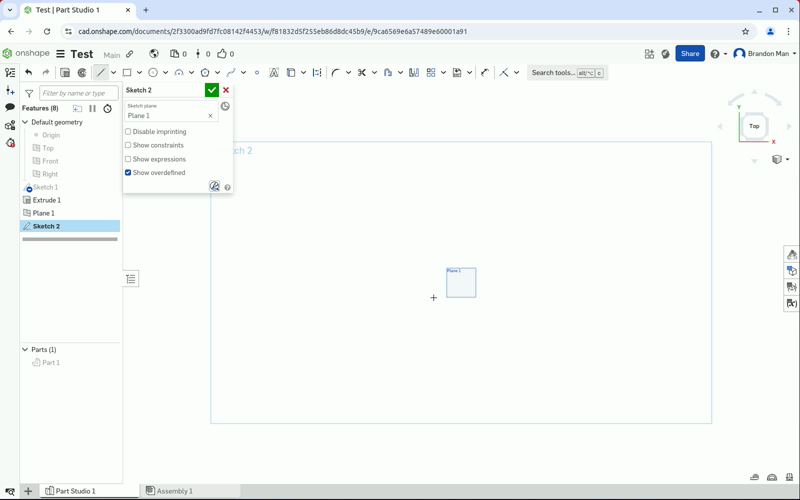
key_down(shift)
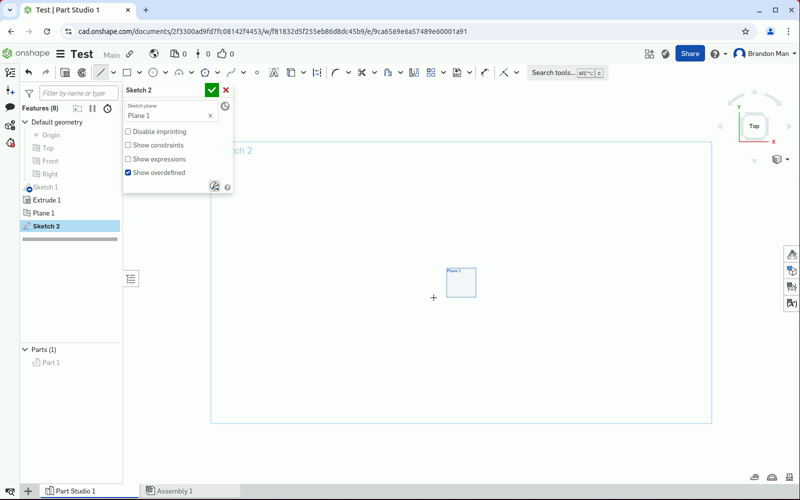
mouse_move(463, 297)
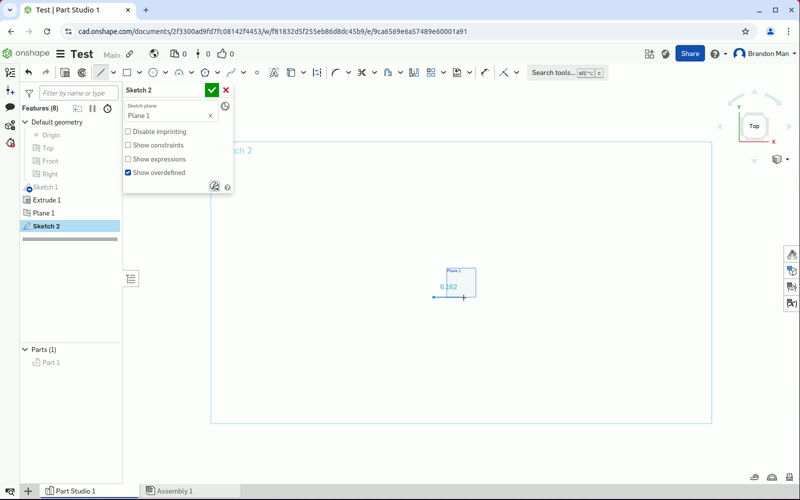
mouse_move(488, 297)
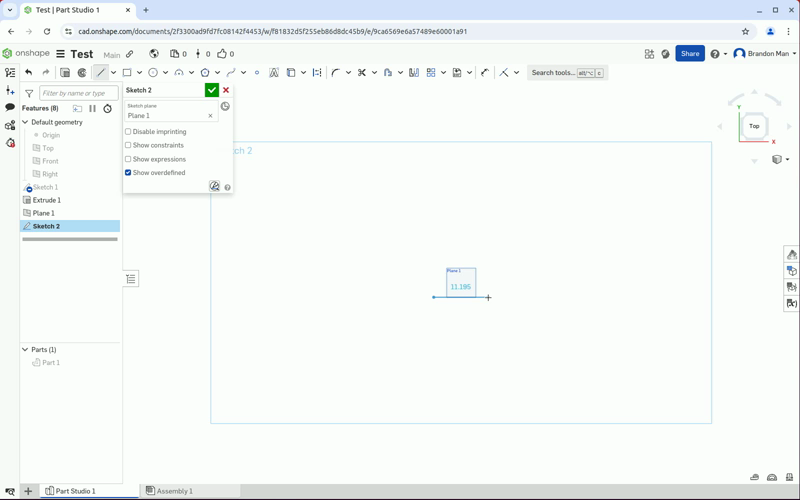
click(488, 297)
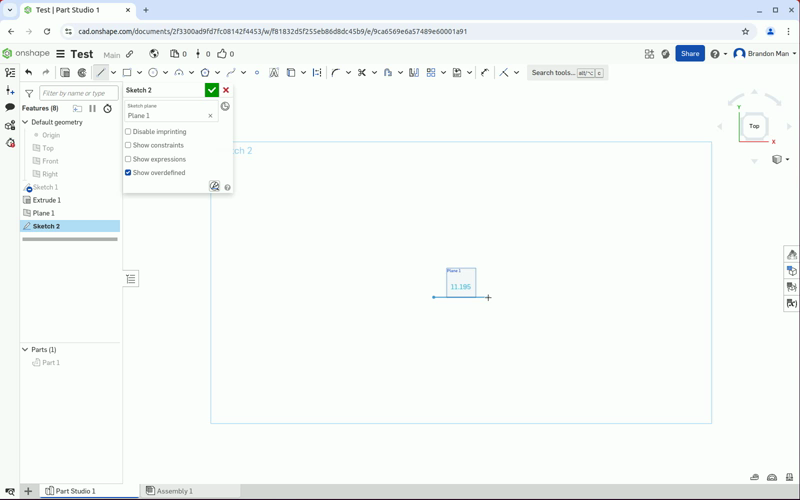
key_up(shift)
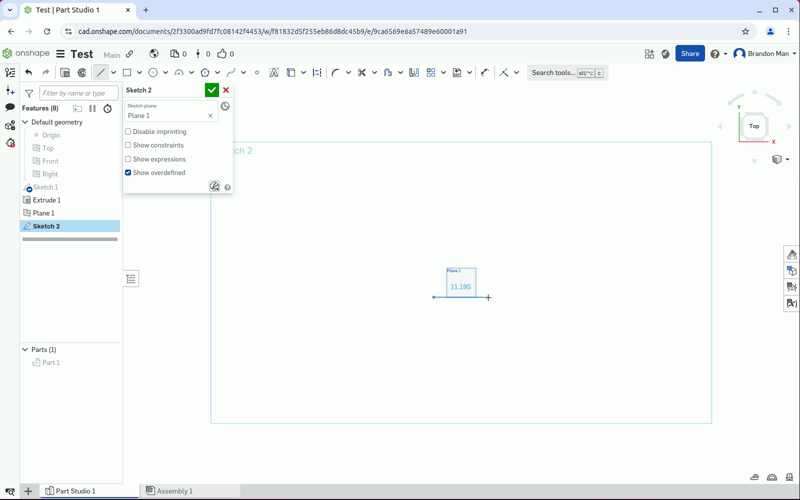
key_down(shift)
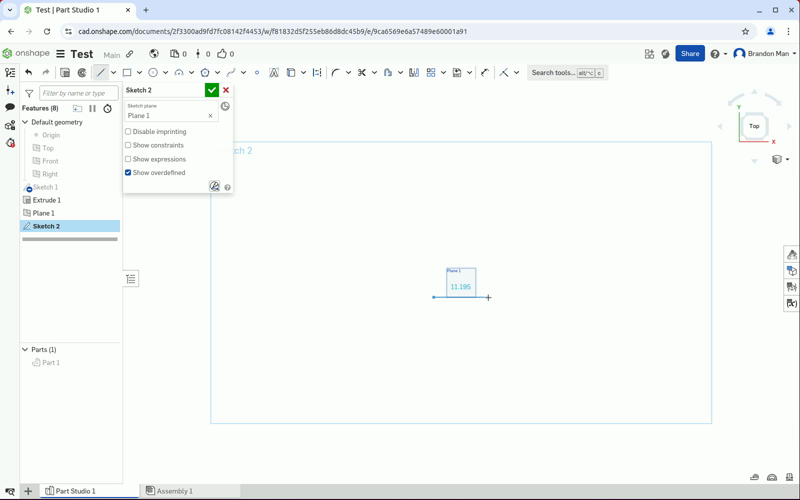
mouse_move(518, 297)
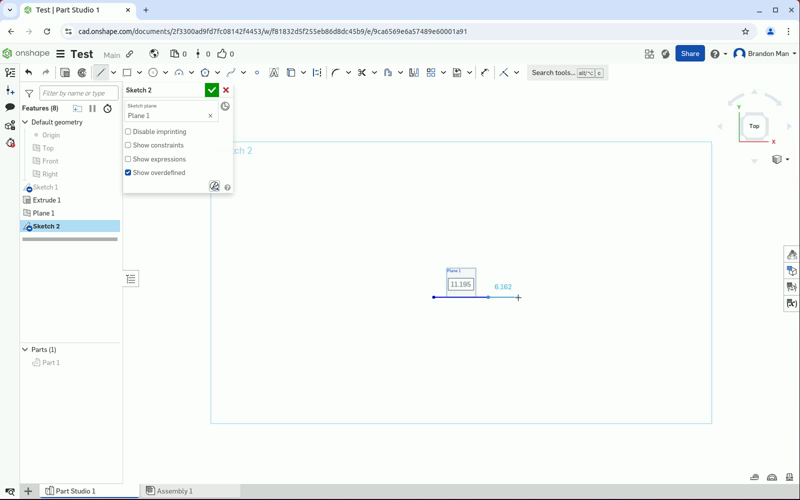
mouse_move(488, 269)
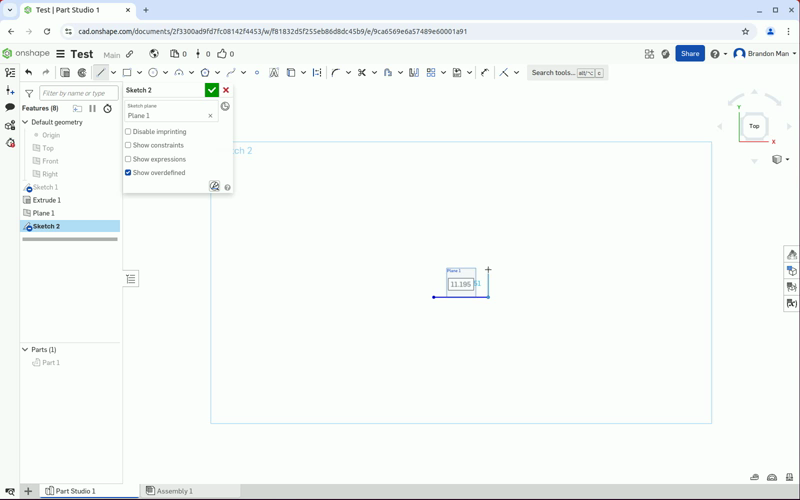
click(488, 269)
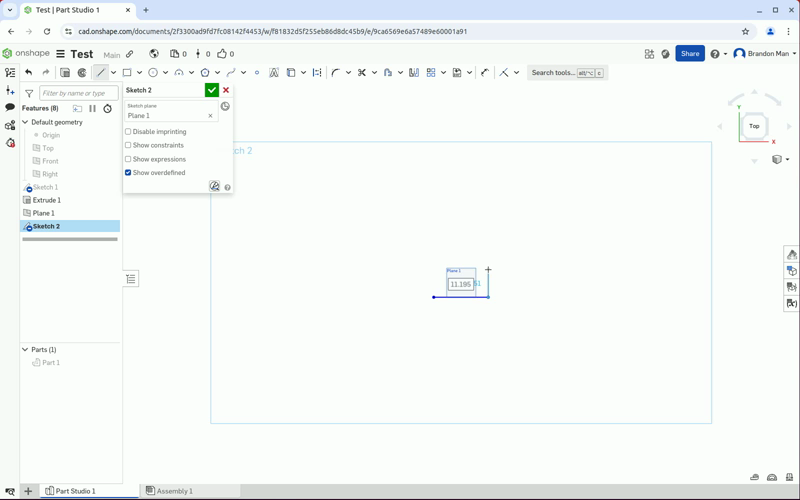
key_up(shift)
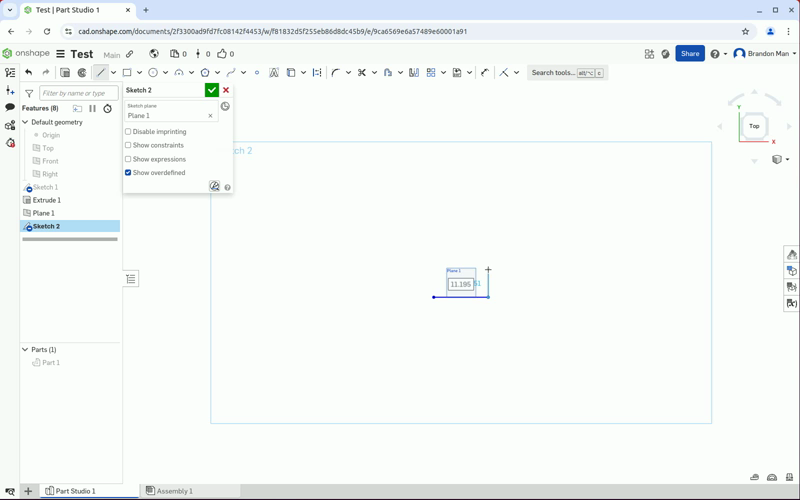
key_down(shift)
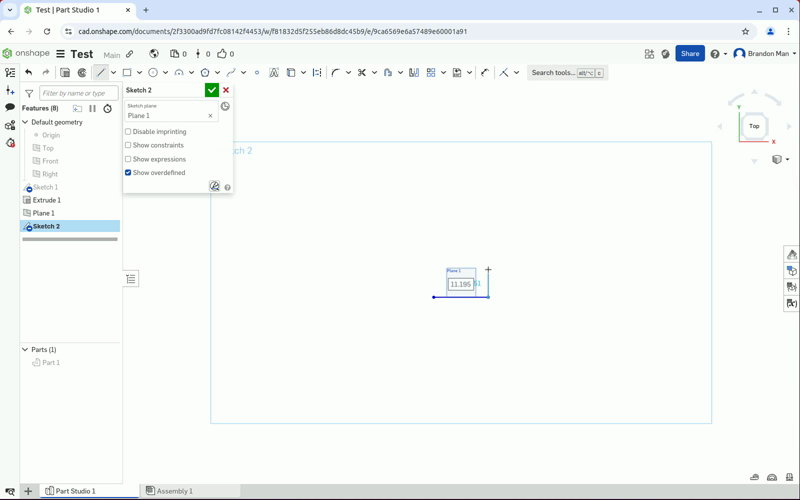
mouse_move(518, 269)
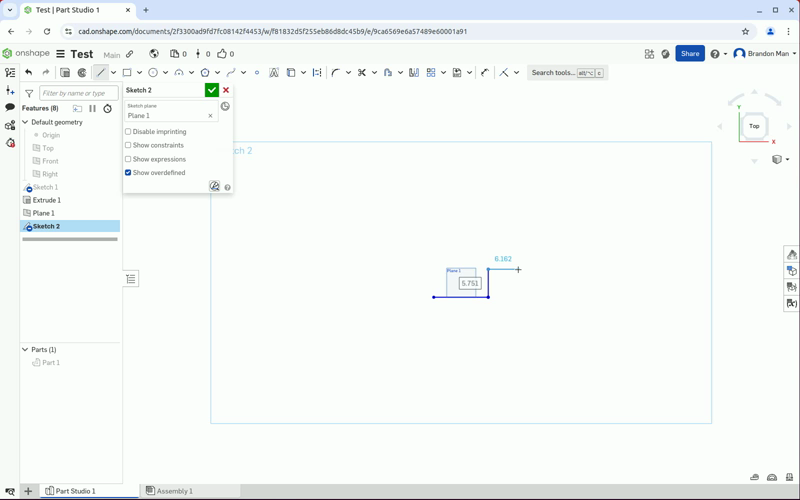
mouse_move(433, 269)
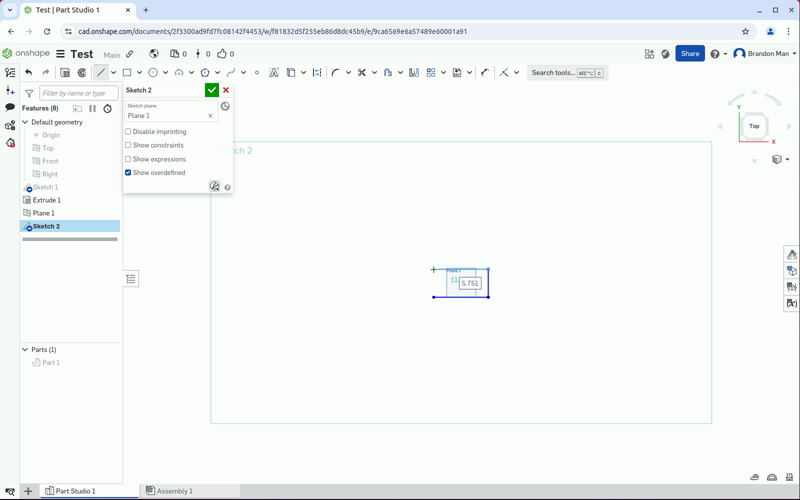
click(433, 269)
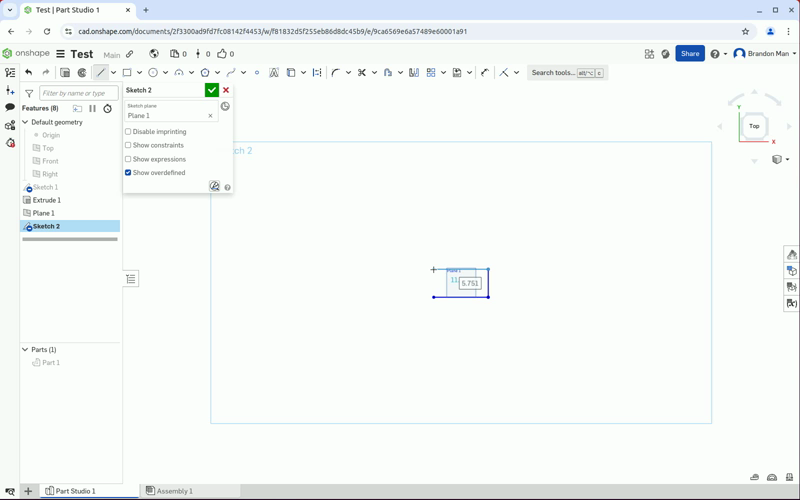
key_up(shift)
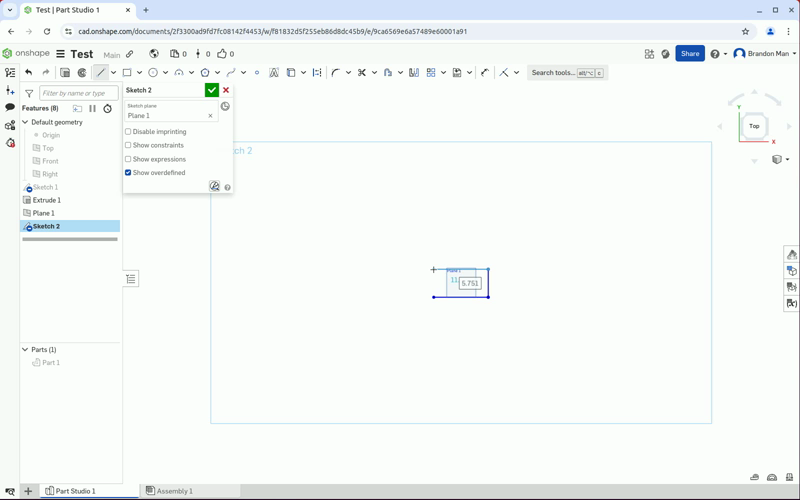
mouse_move(463, 269)
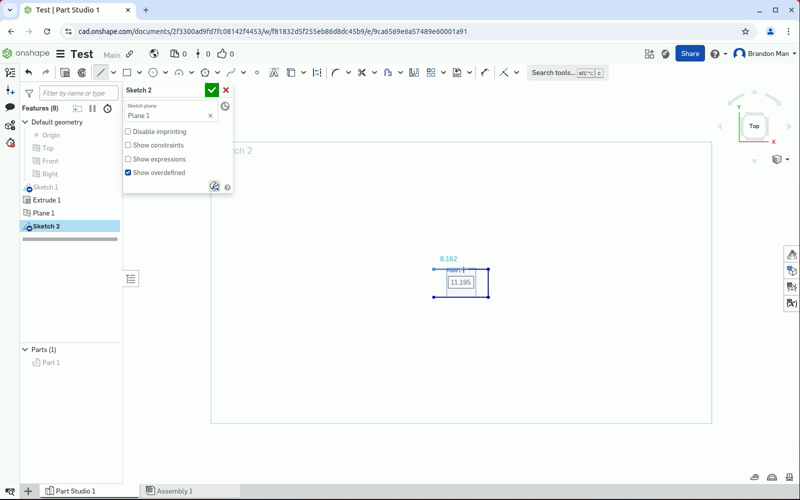
key_down(shift)
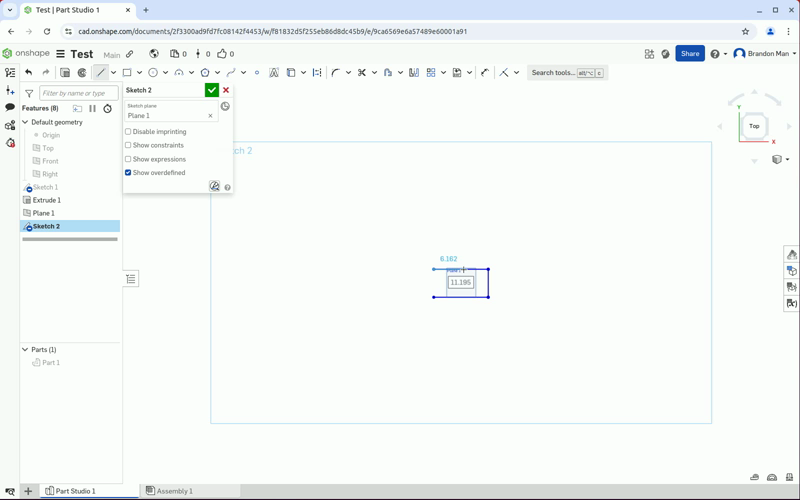
mouse_move(433, 297)
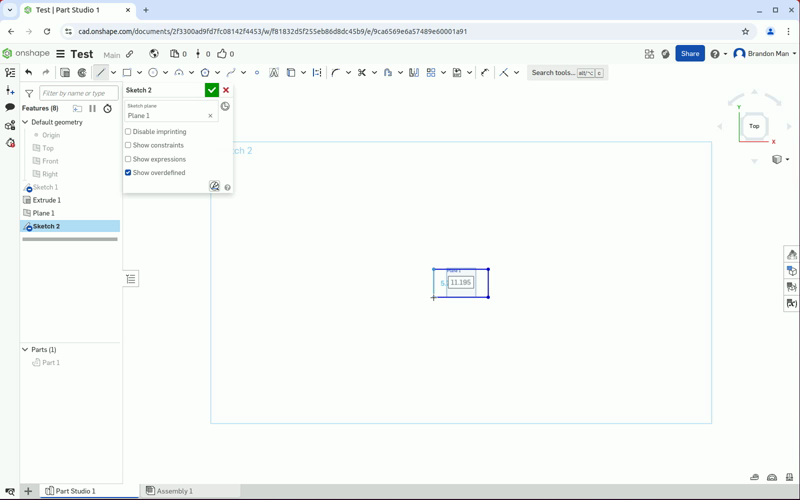
key_up(shift)
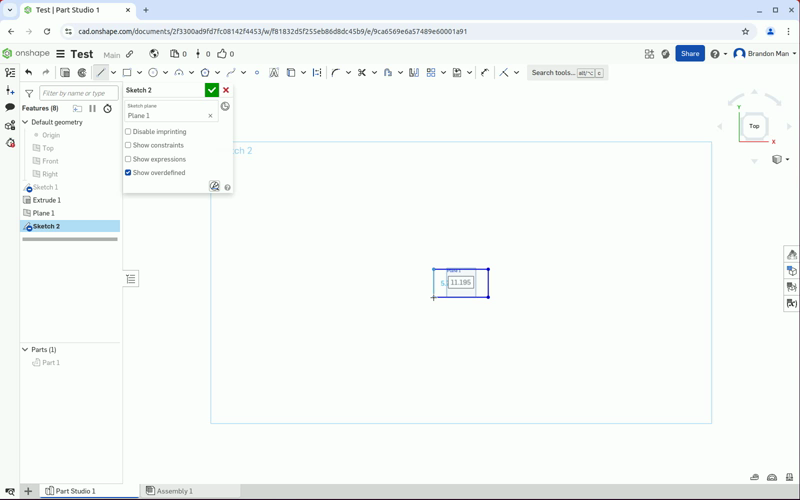
click(433, 297)
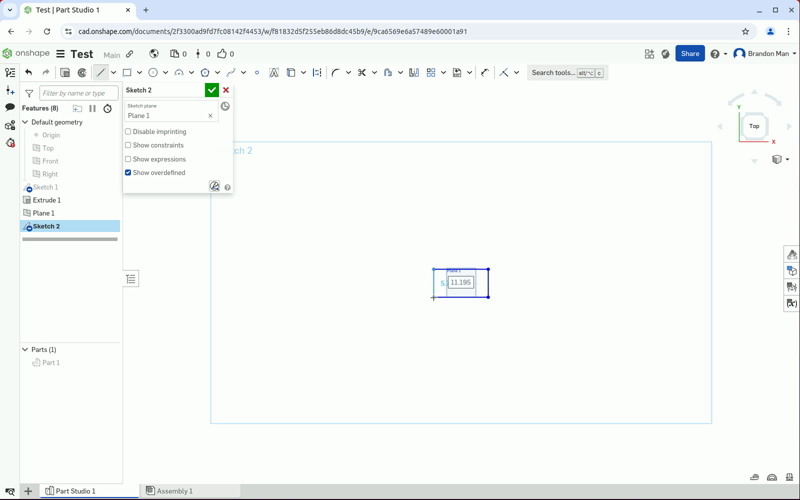
key(esc)
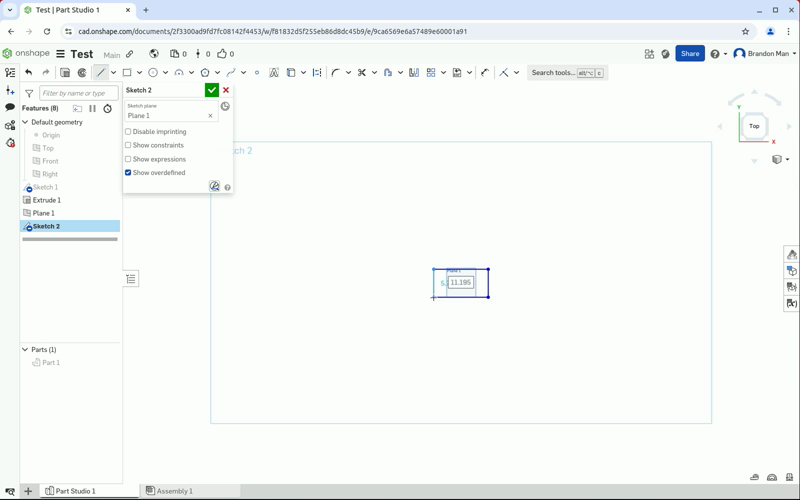
mouse_move(469, 271)
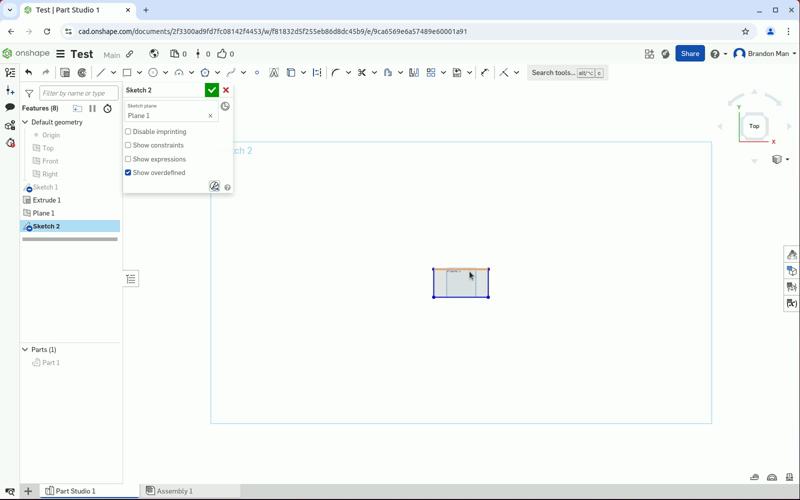
scroll(6)
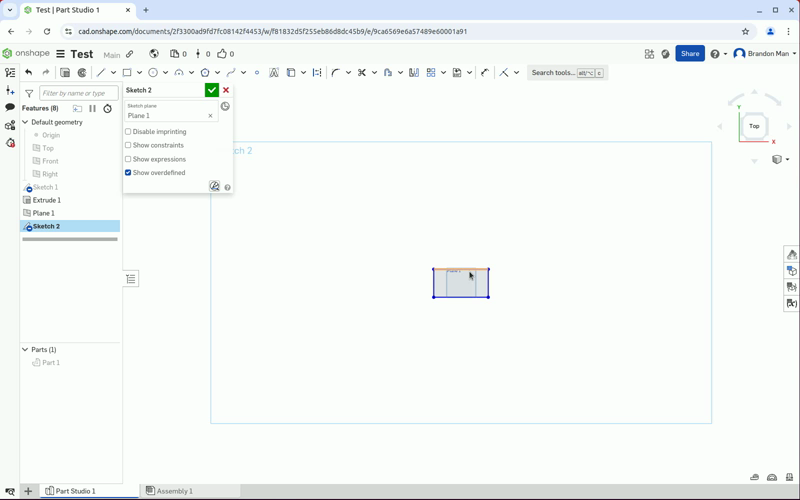
scroll(6)
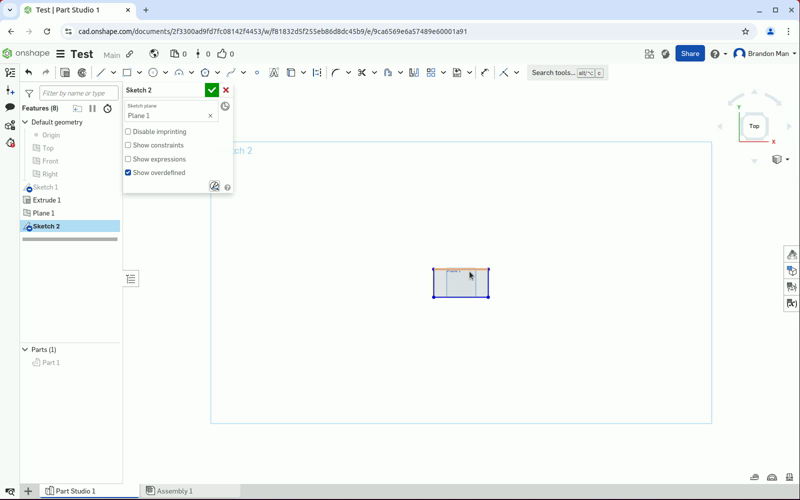
scroll(6)
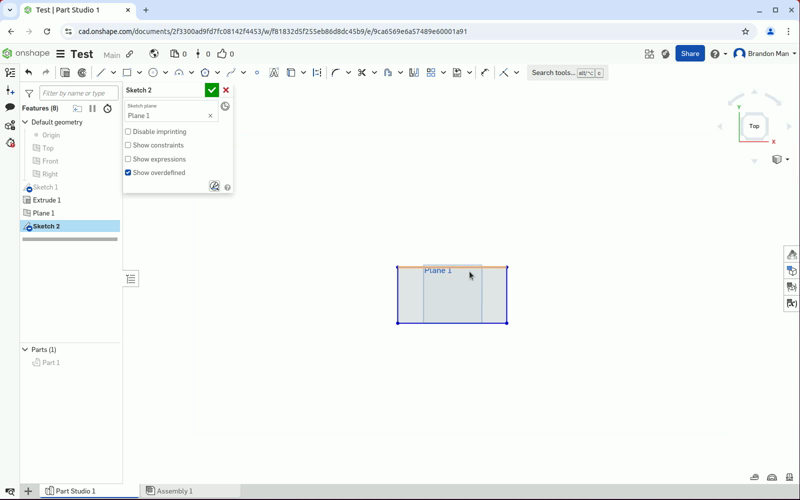
scroll(6)
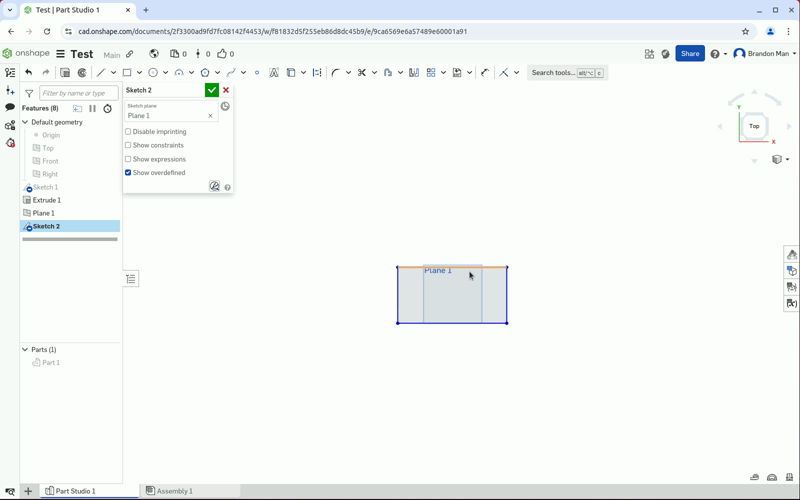
scroll(6)
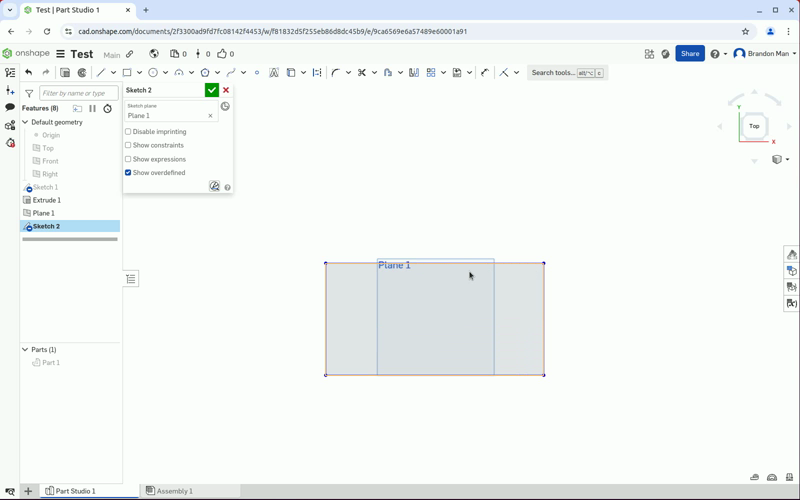
scroll(6)
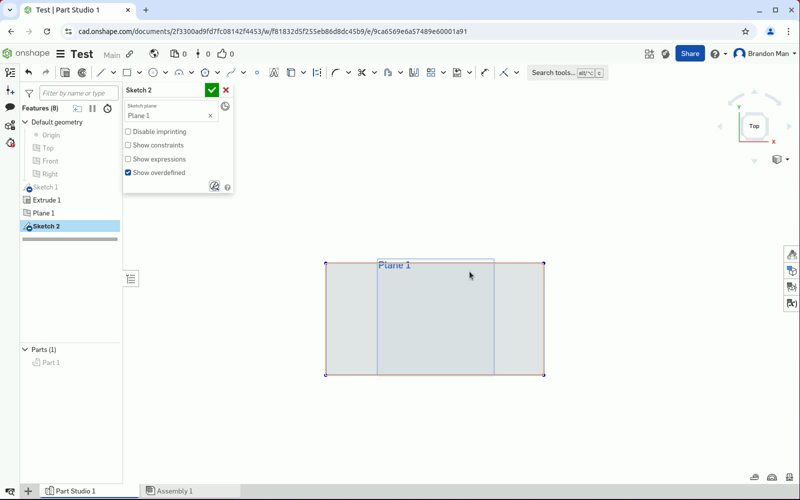
scroll(6)
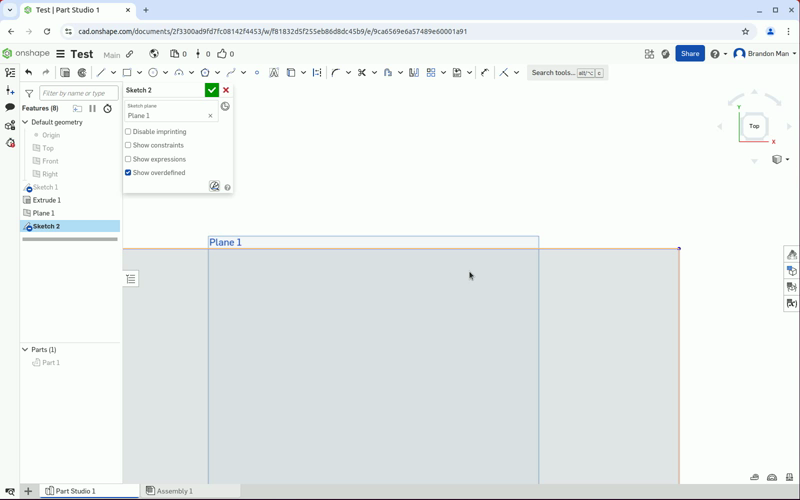
click(469, 271)
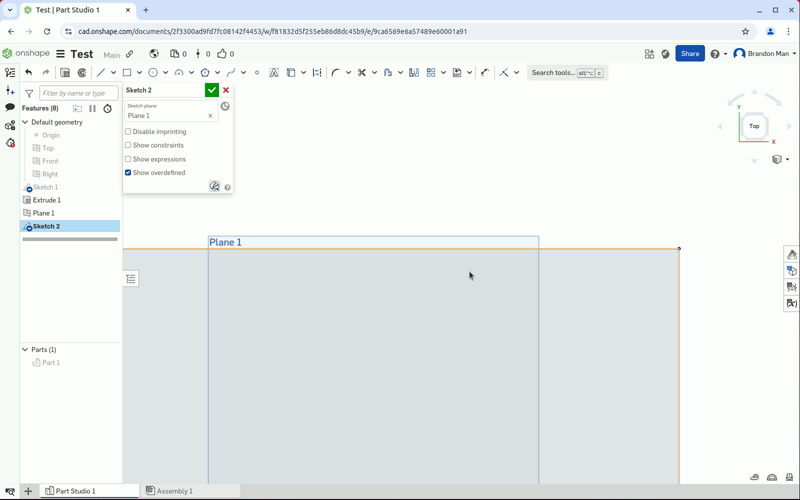
scroll(-6)
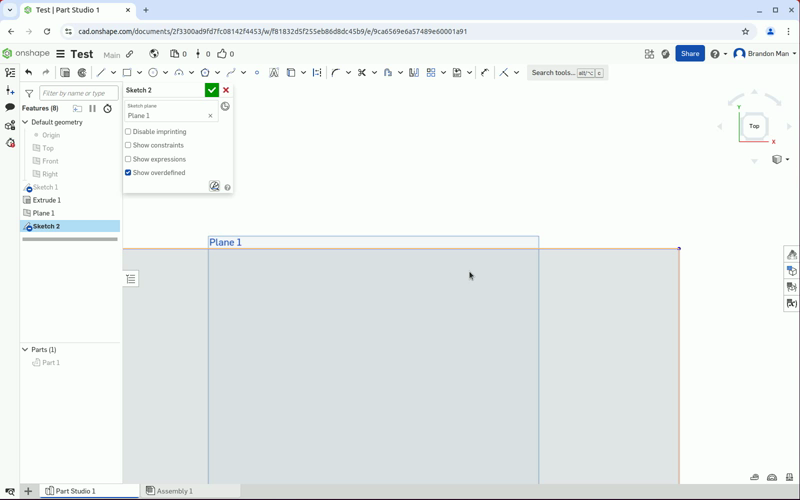
scroll(-6)
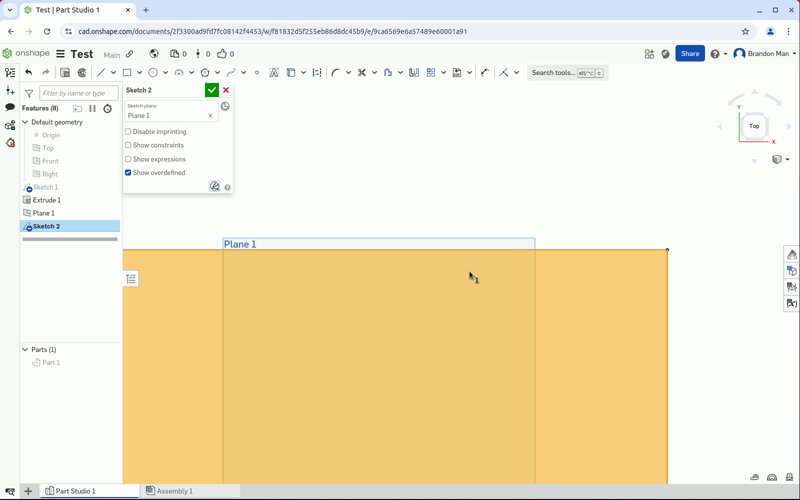
scroll(-6)
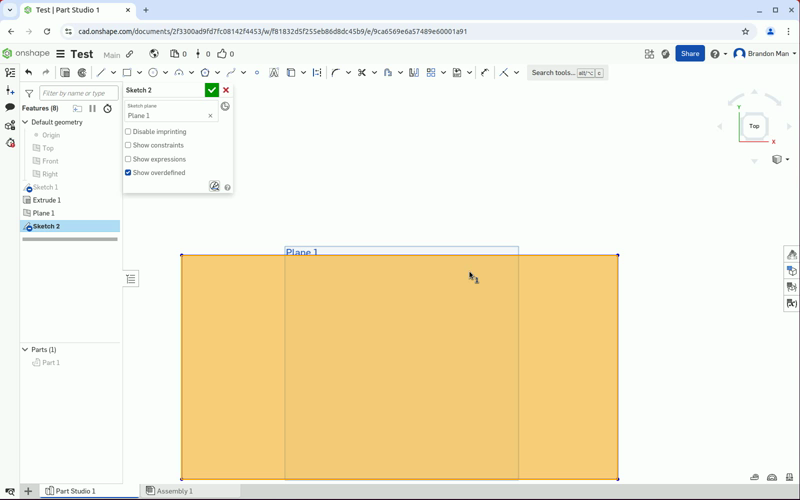
scroll(-6)
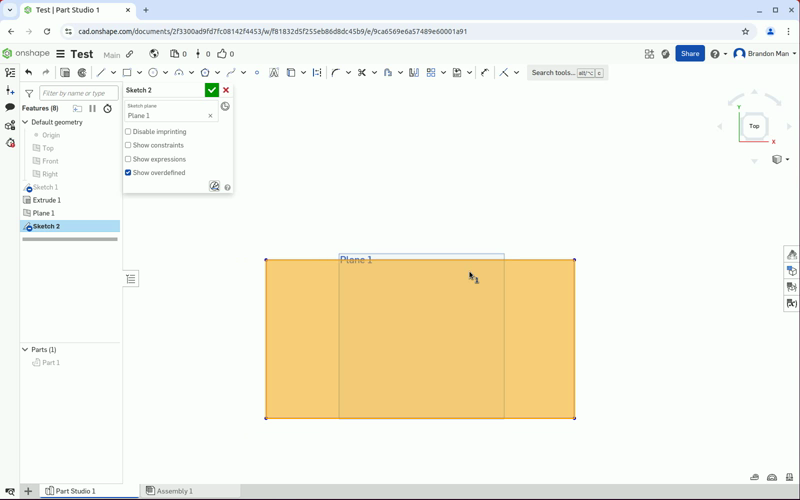
scroll(-6)
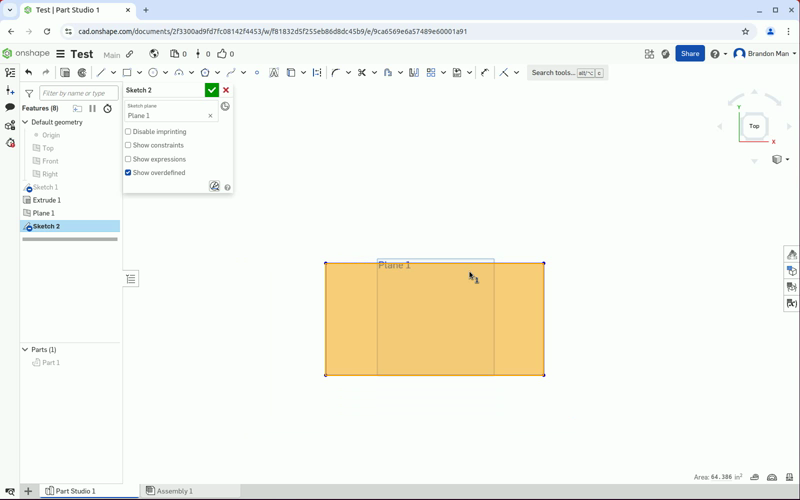
scroll(-6)
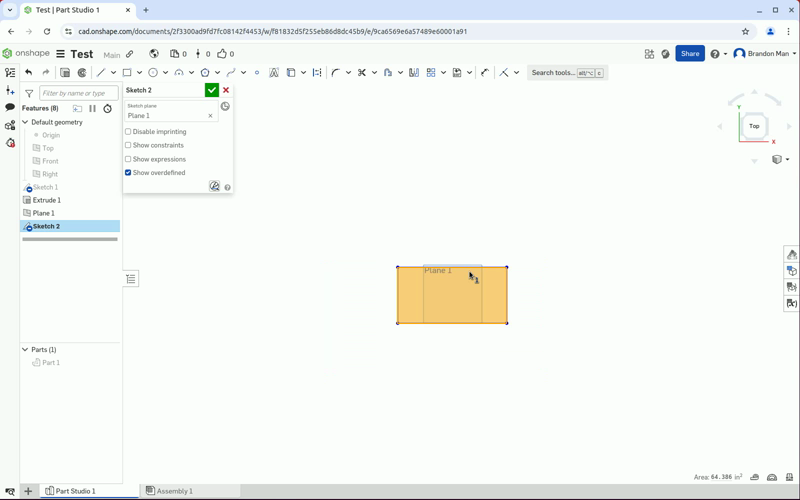
scroll(-6)
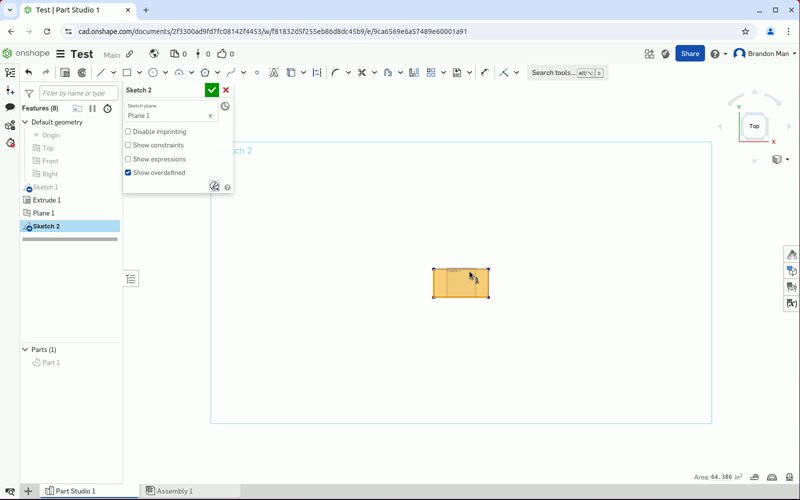
mouse_move(73, 352)
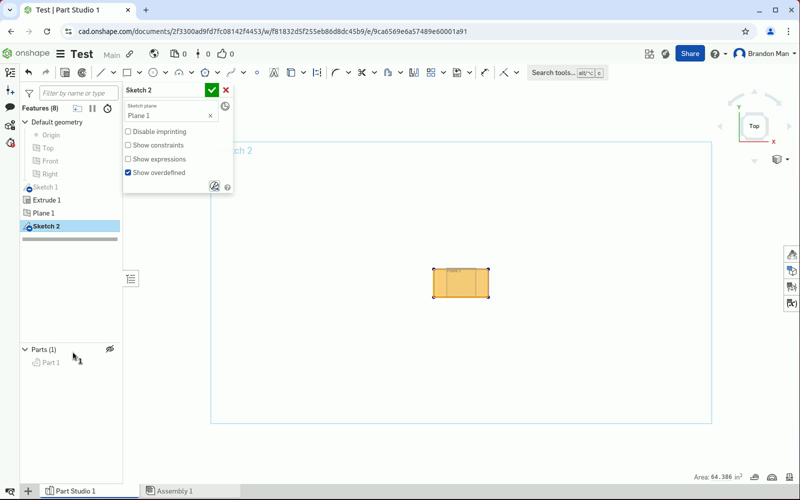
key(shift+y)
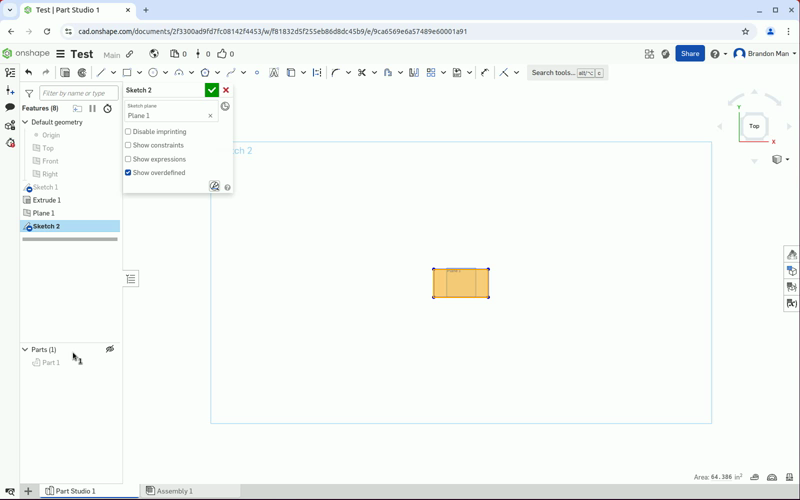
key(shift+e)
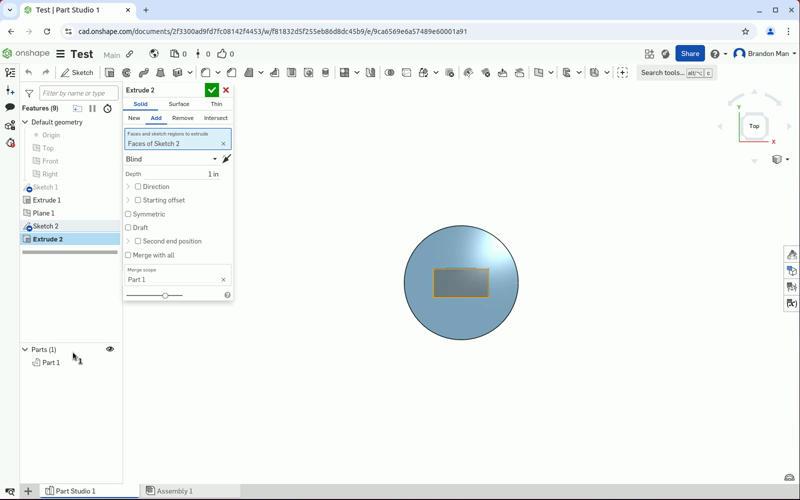
mouse_move(143, 106)
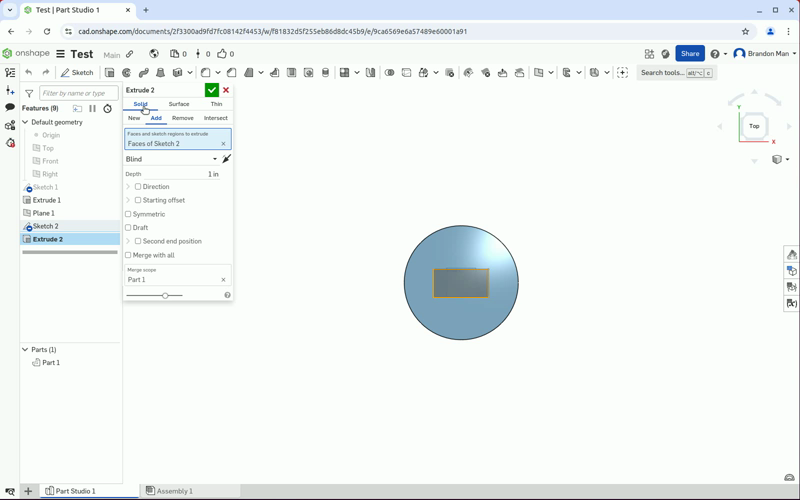
click(143, 106)
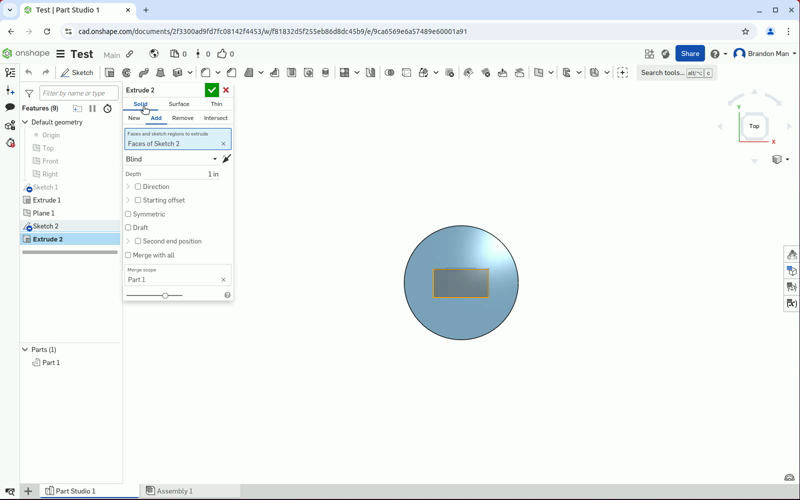
mouse_move(186, 120)
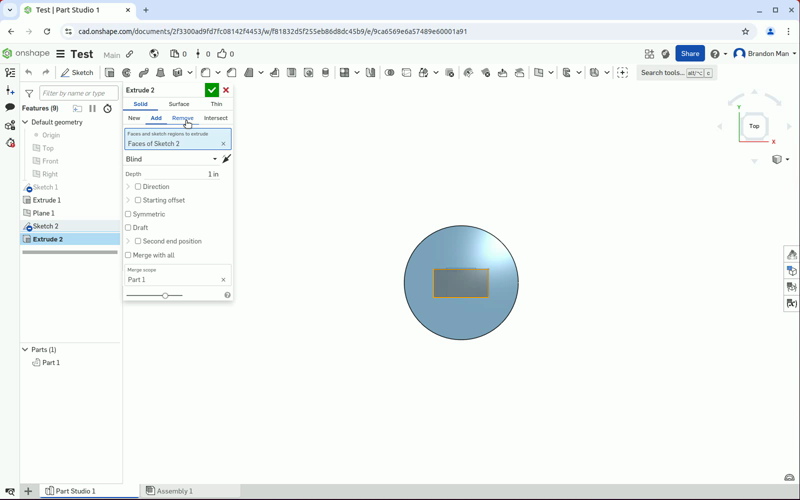
click(186, 120)
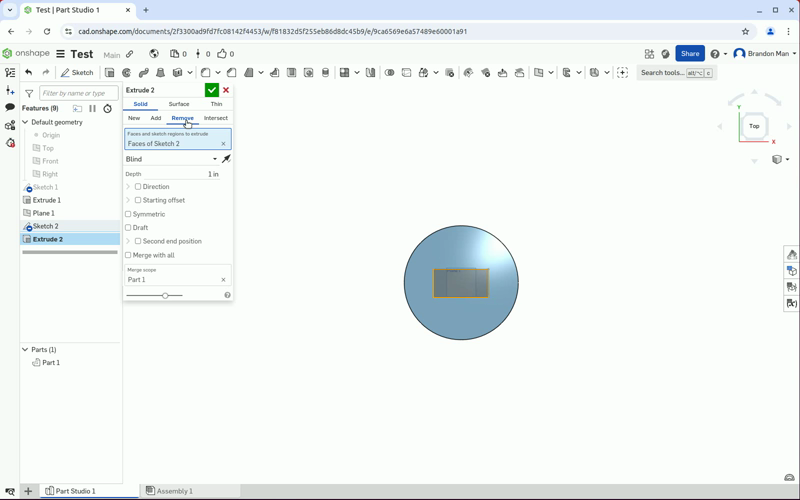
key(tab, 4)
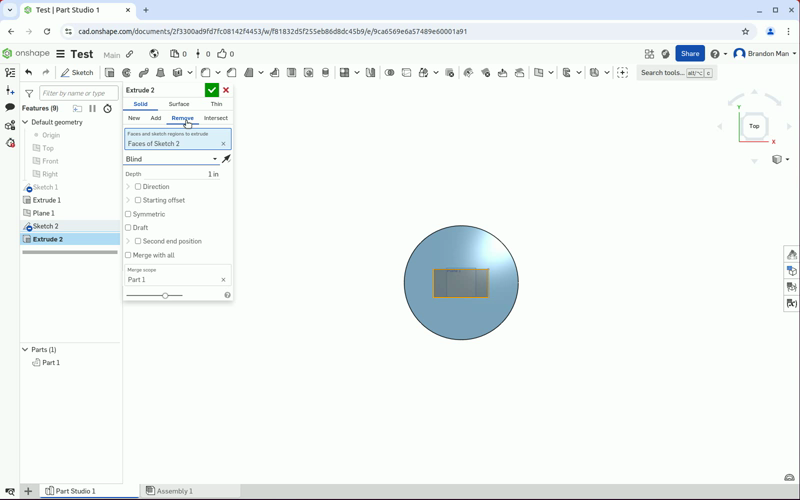
text(30.811)
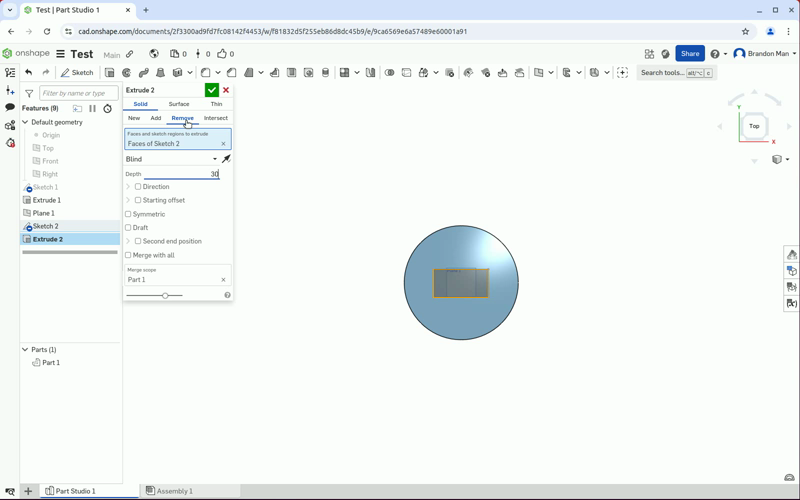
key(tab, 6)
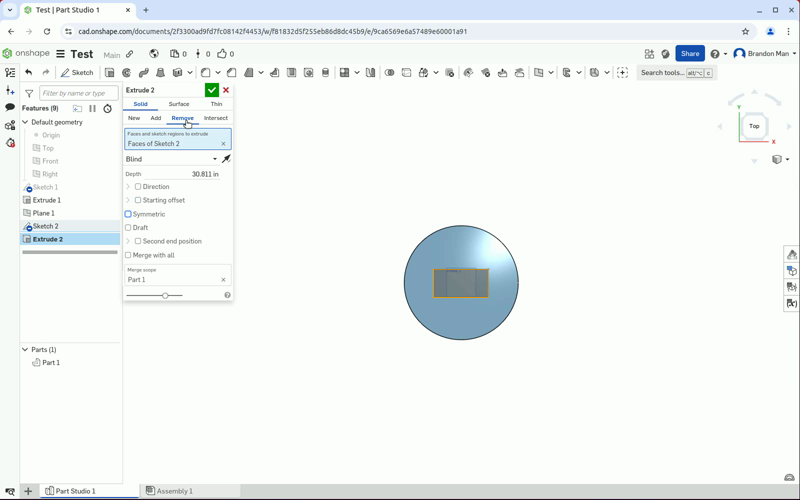
key(space)
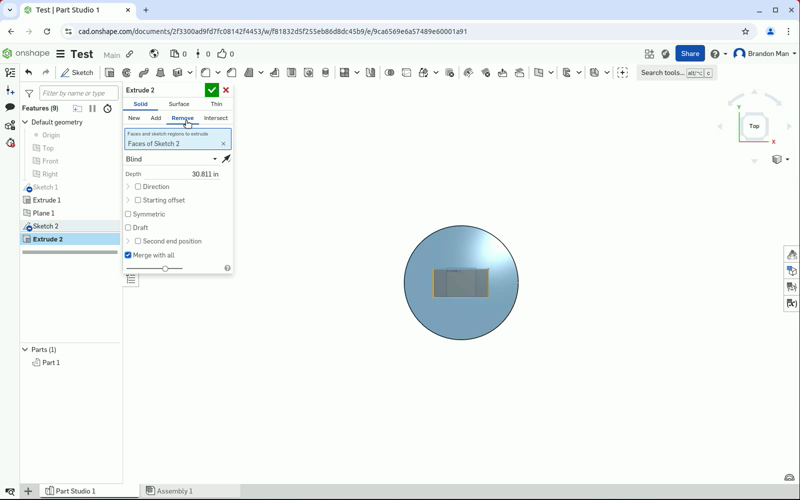
key(enter)
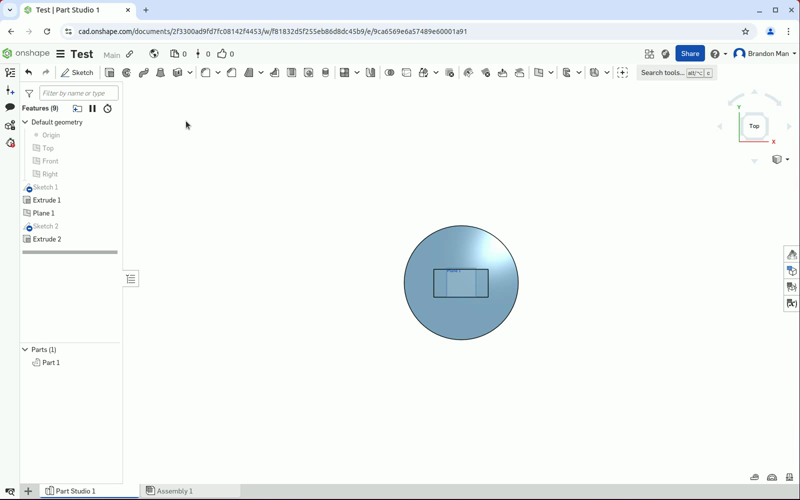
key(shift+h)
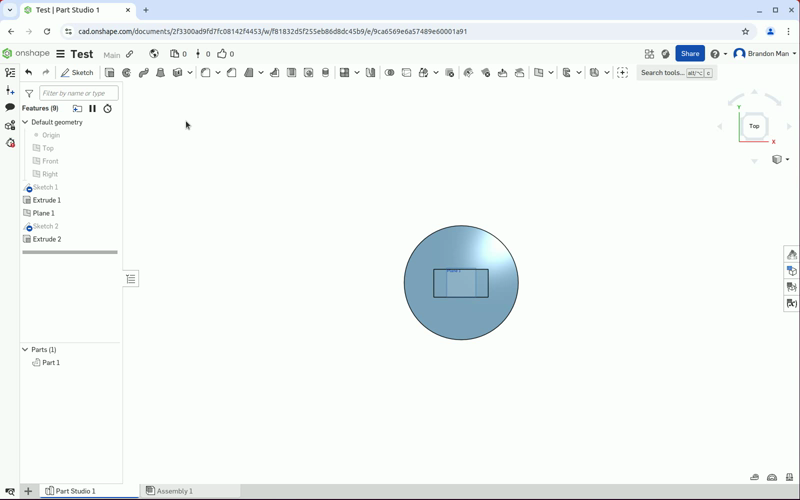
key(shift+h)
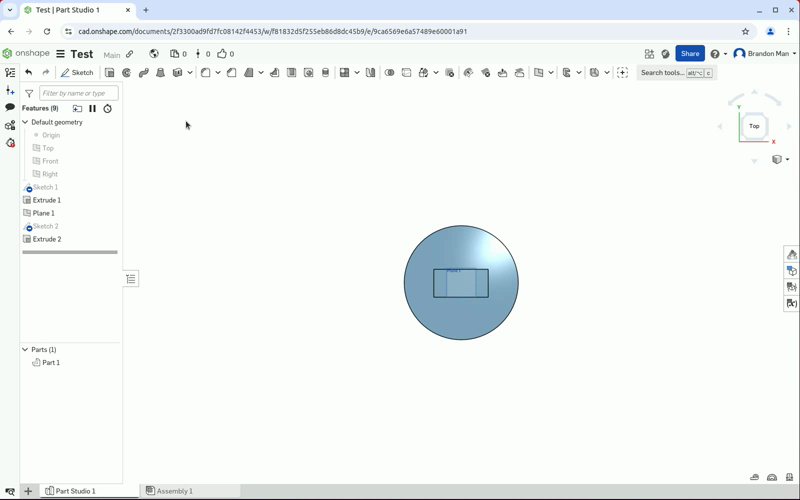
key(shift+7)
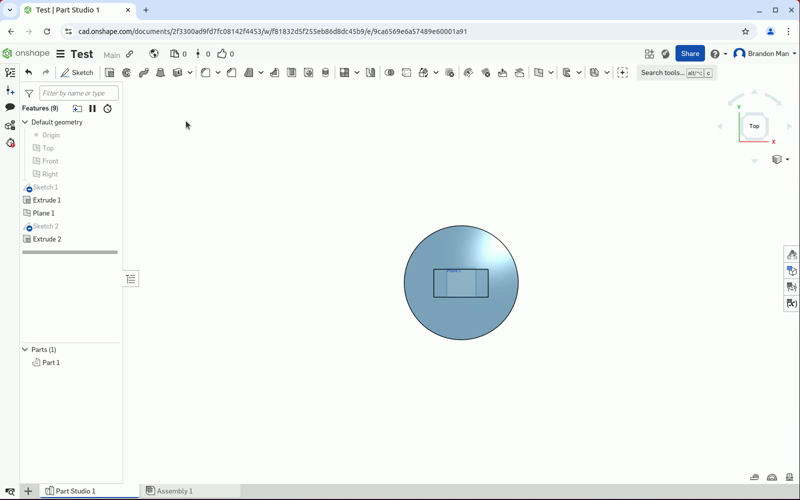
key(up, 3)
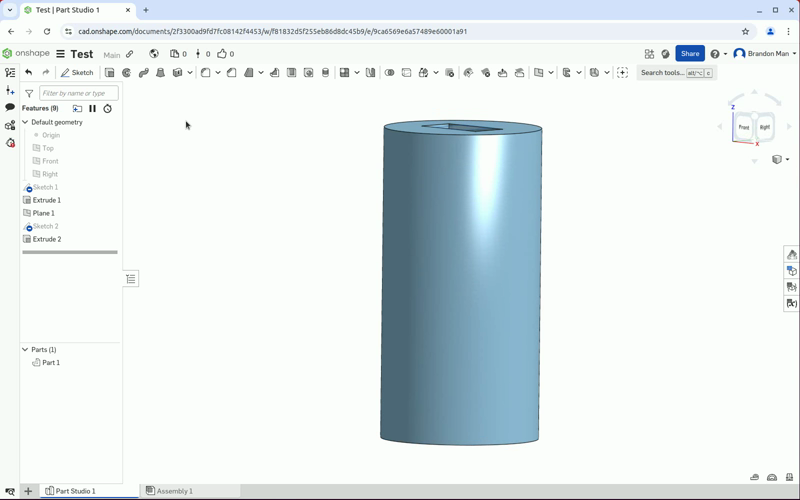
key(left, 3)
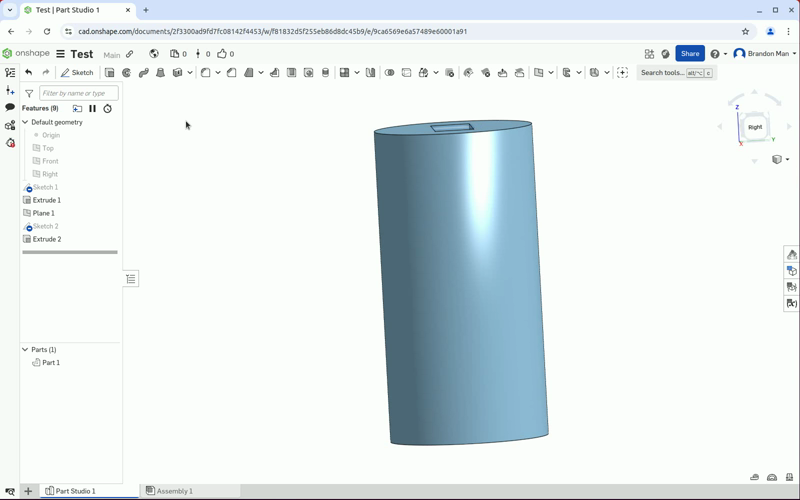
key(right, 3)
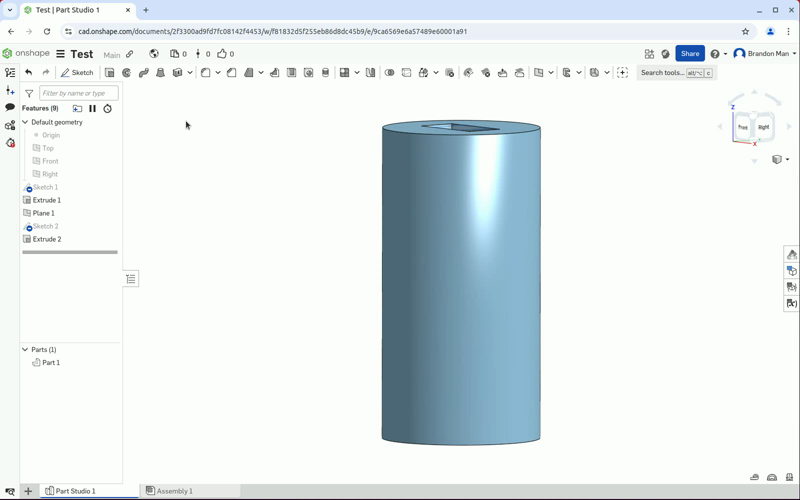
key(down, 3)
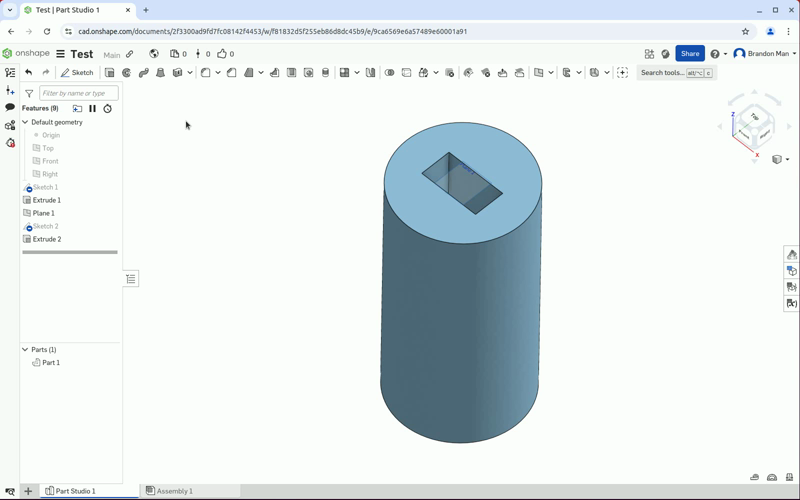
mouse_move(73, 189)
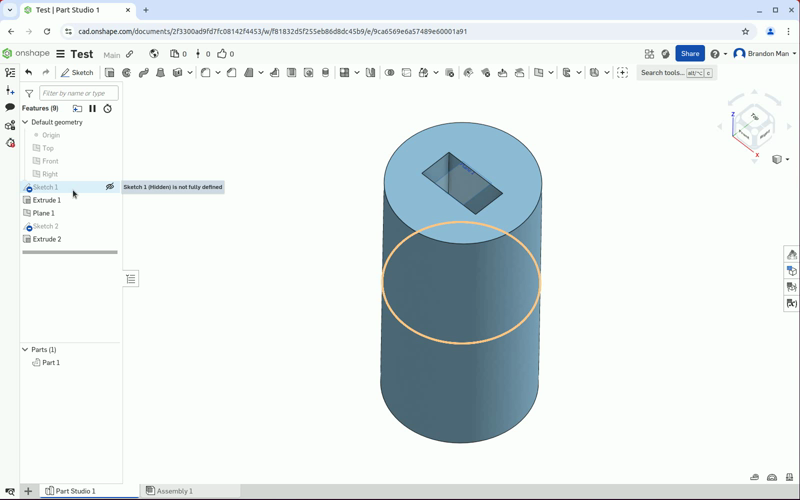
click(73, 189)